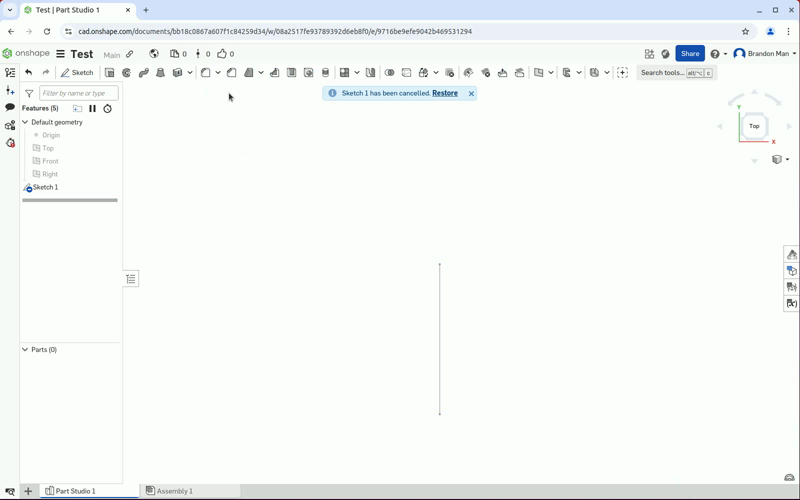
key(shift+h)
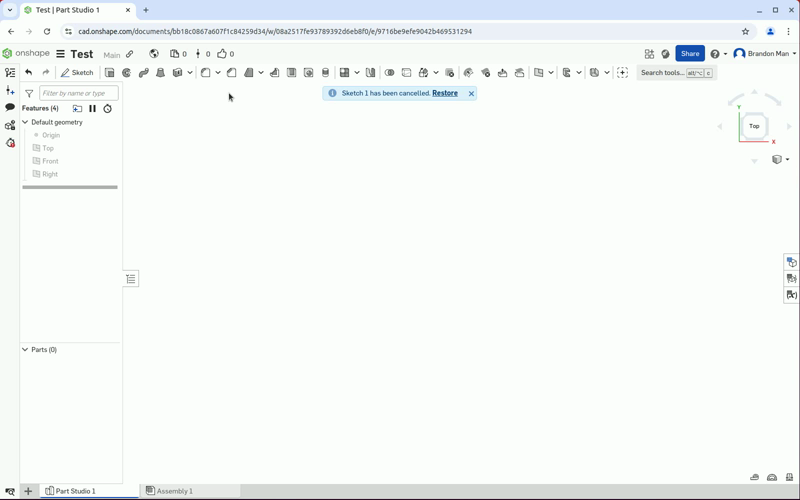
mouse_move(73, 352)
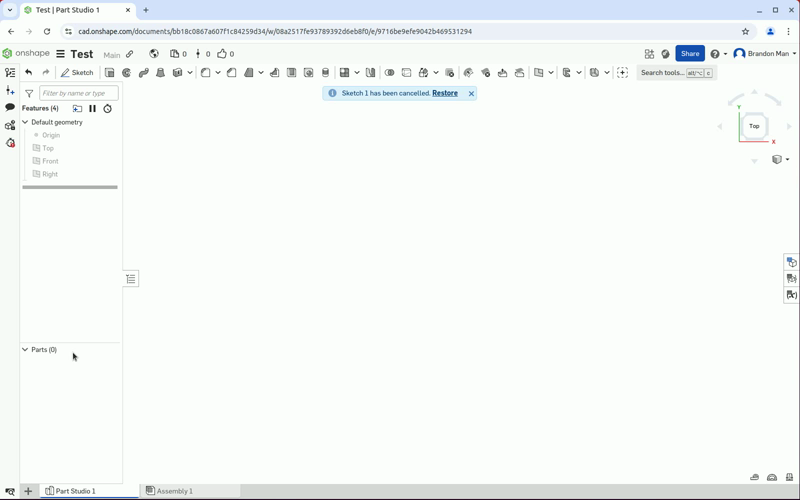
key(y)
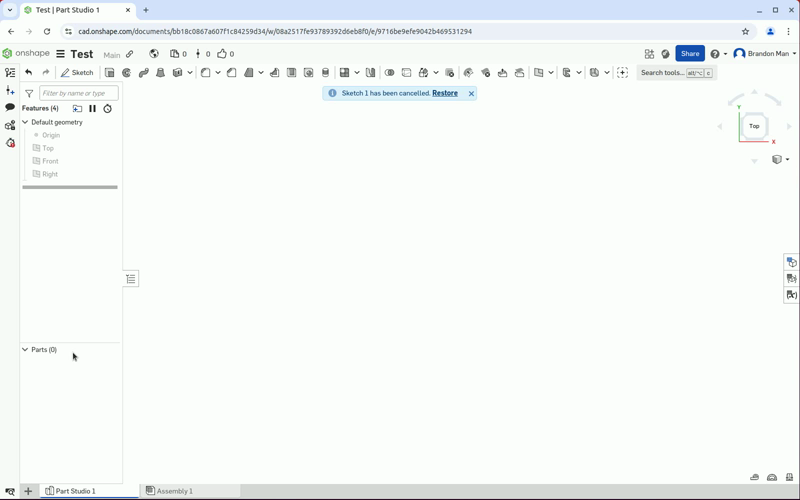
key(shift+p)
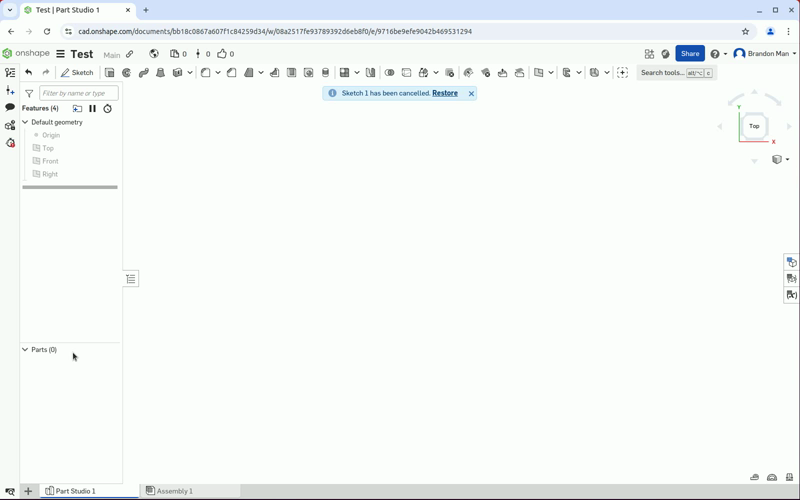
key(space)
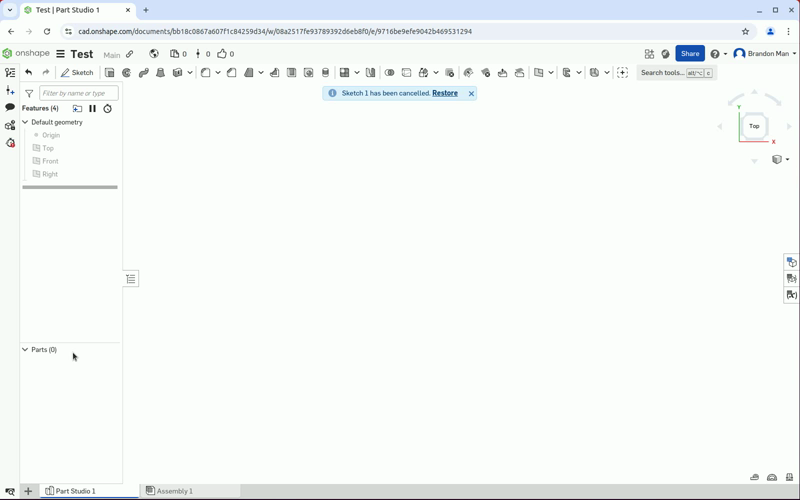
key_down(shift)
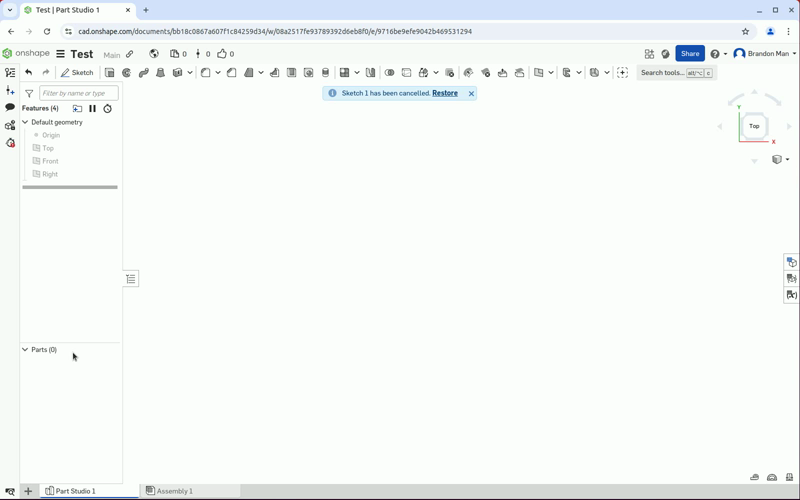
key(up)
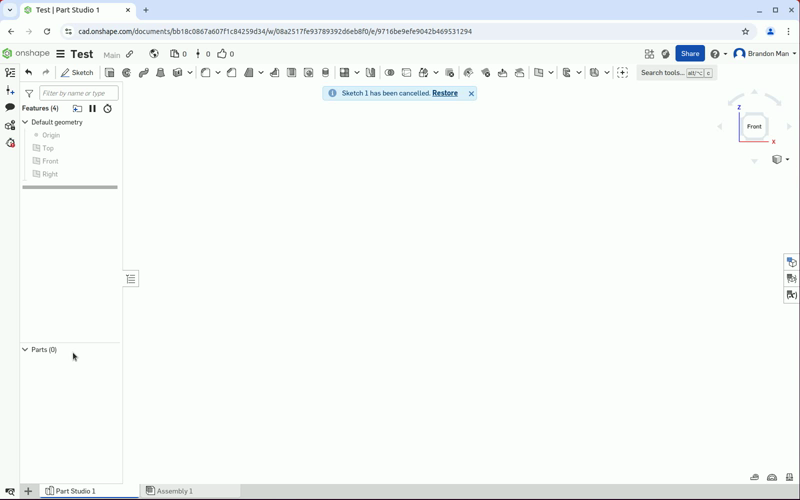
key_up(shift)
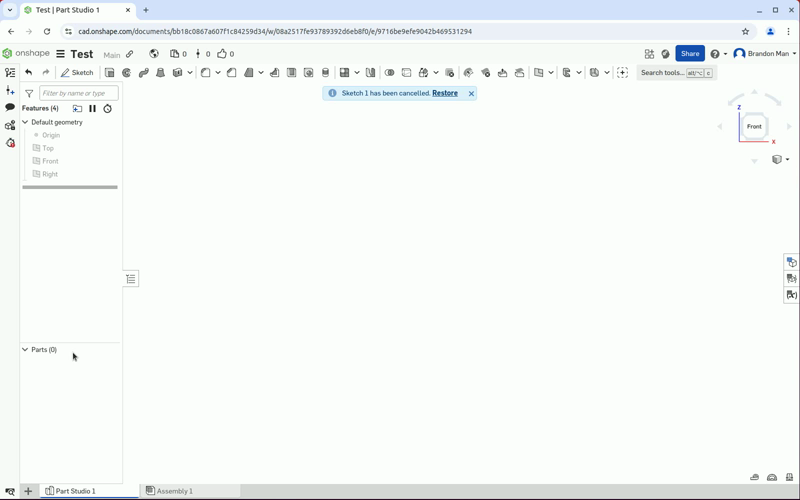
mouse_move(73, 352)
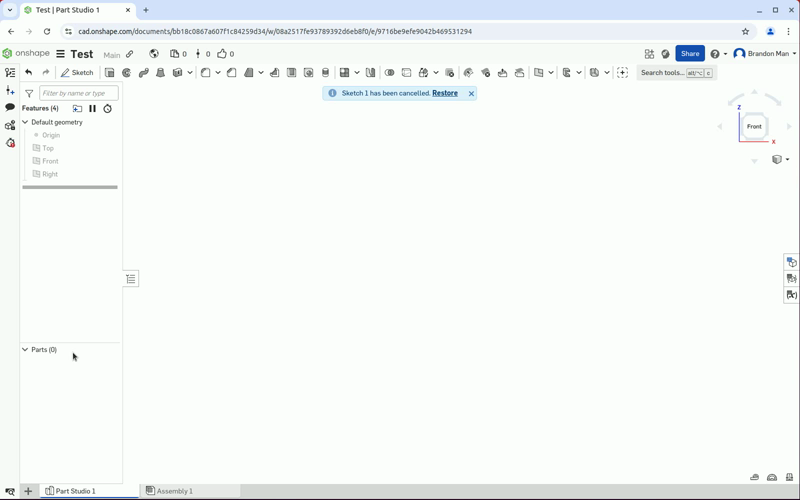
key(shift+y)
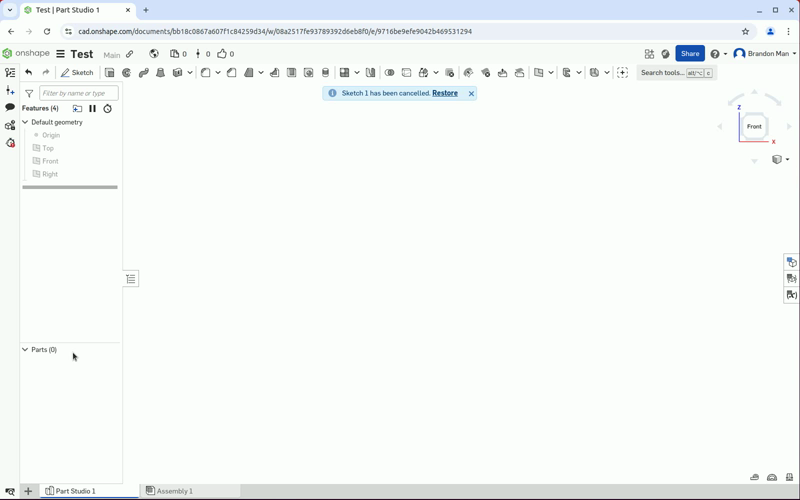
key(shift+s)
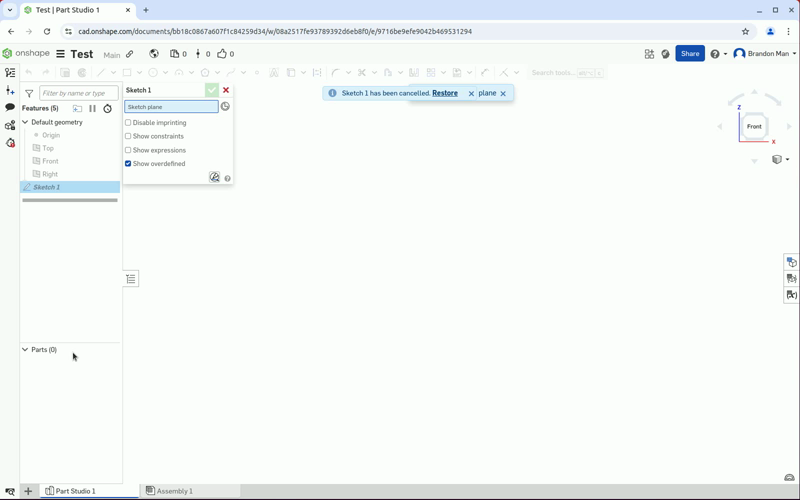
mouse_move(73, 163)
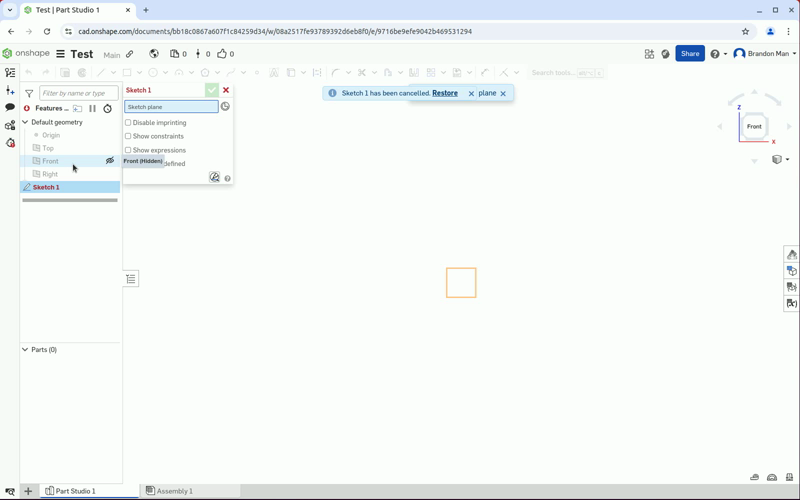
click(73, 163)
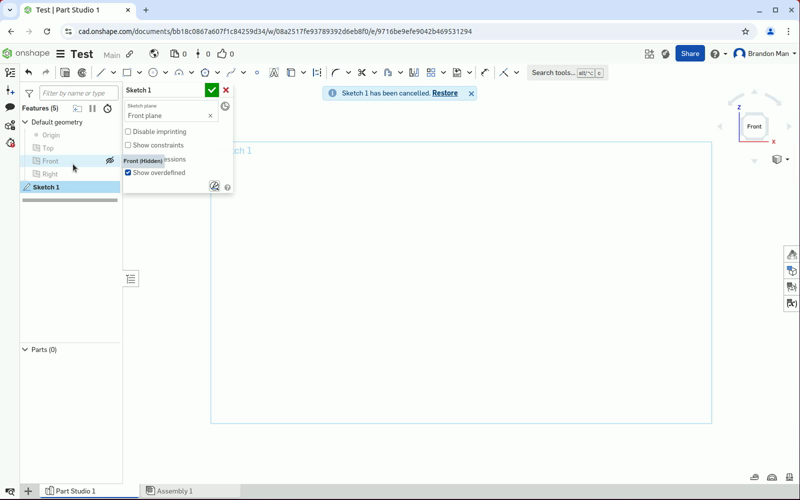
mouse_move(73, 352)
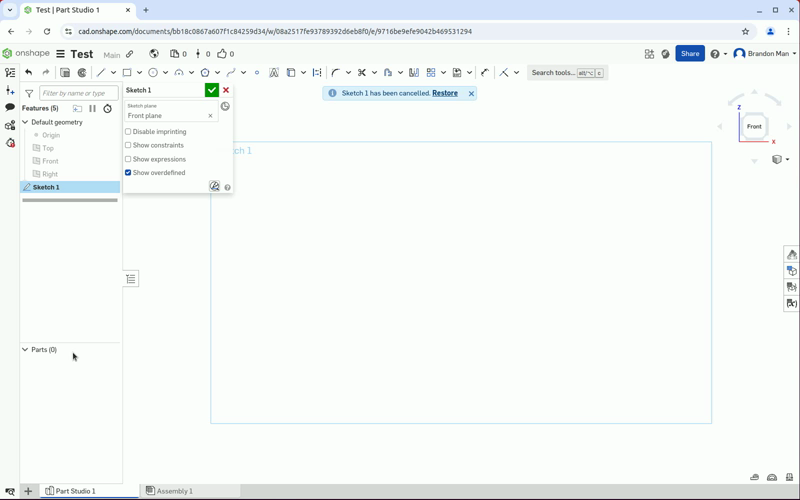
key(y)
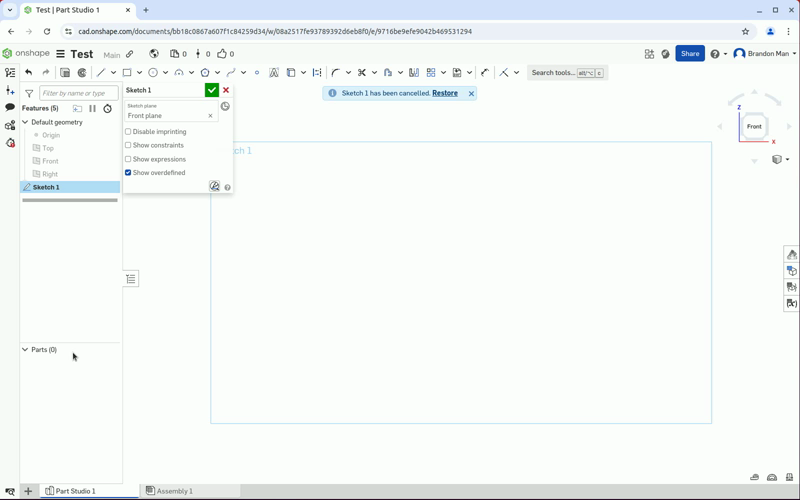
key(c)
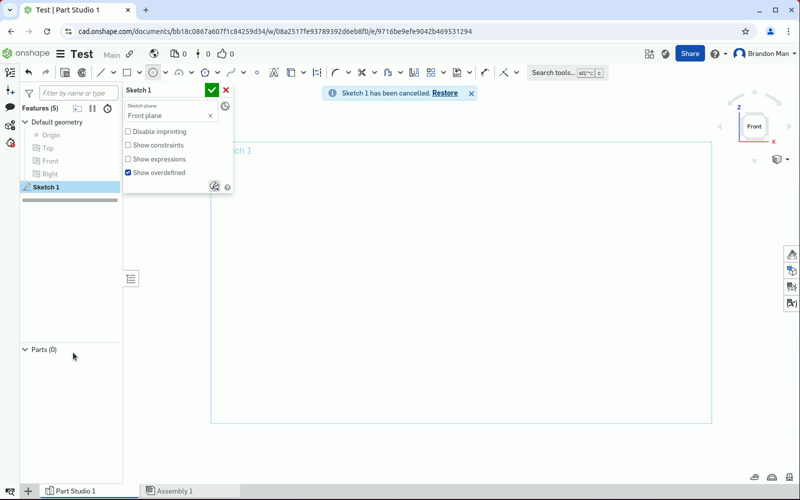
key_down(shift)
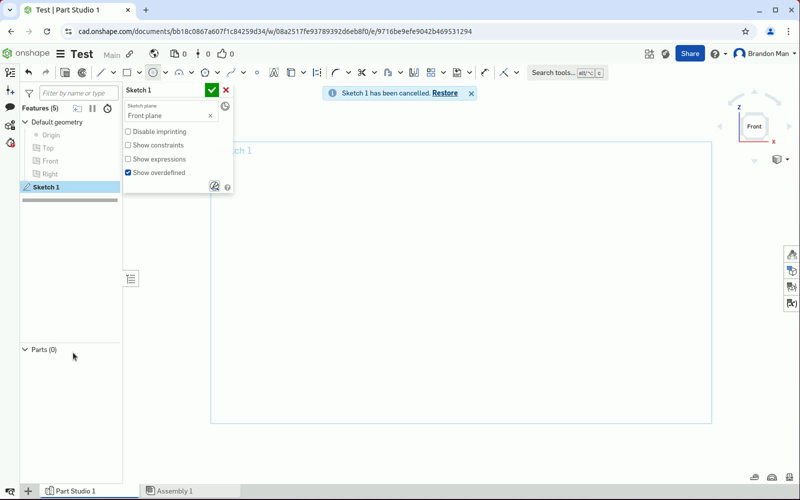
mouse_move(461, 282)
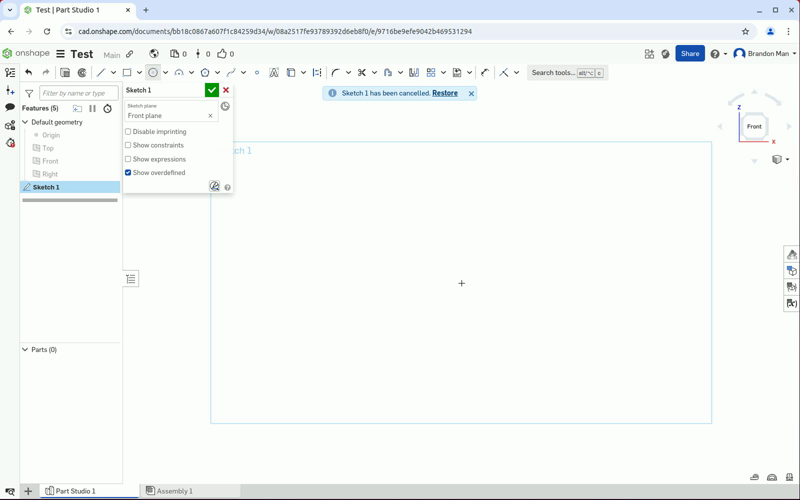
click(461, 282)
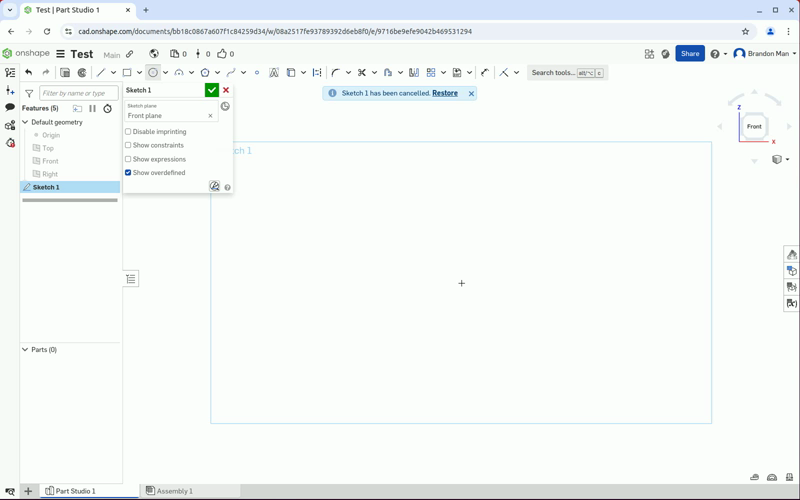
key_up(shift)
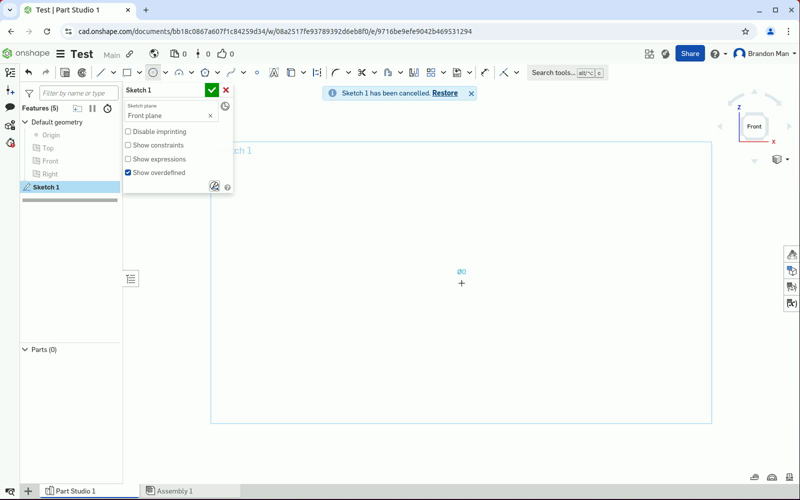
mouse_move(479, 282)
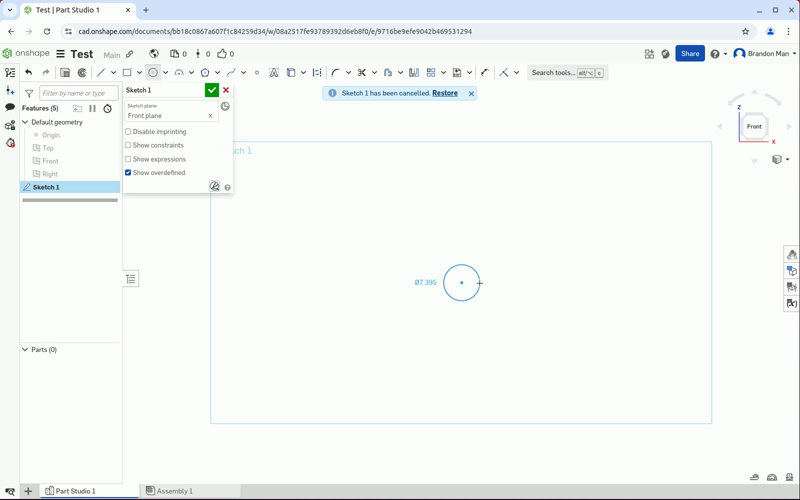
click(479, 282)
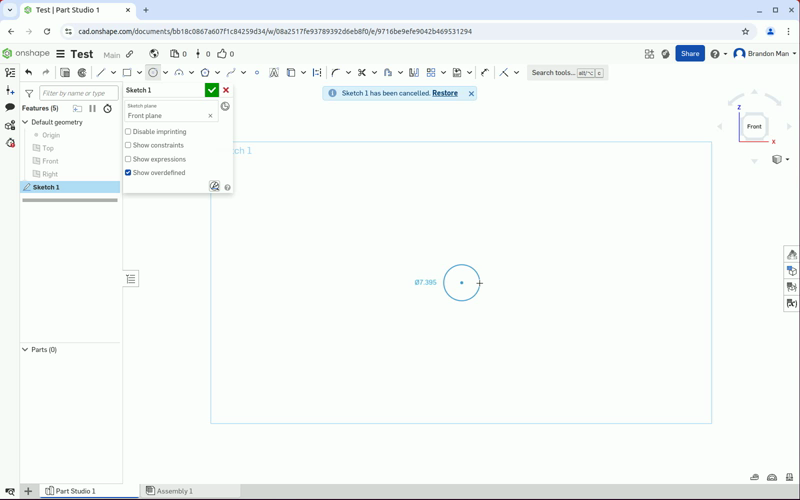
key(esc)
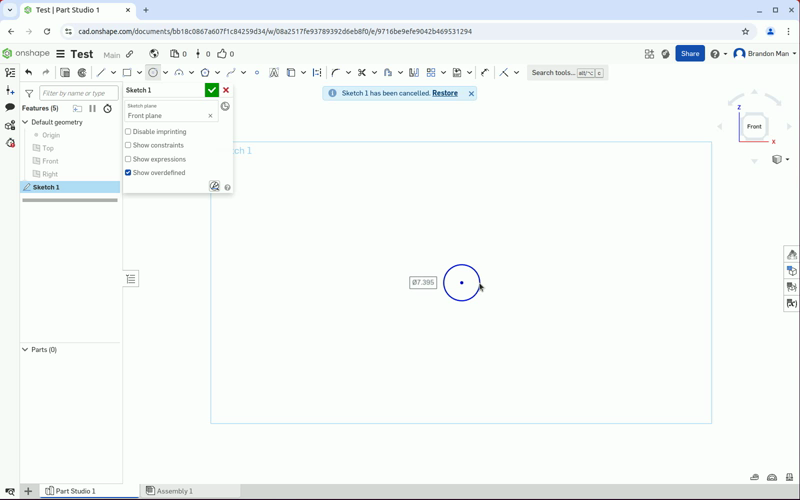
mouse_move(463, 289)
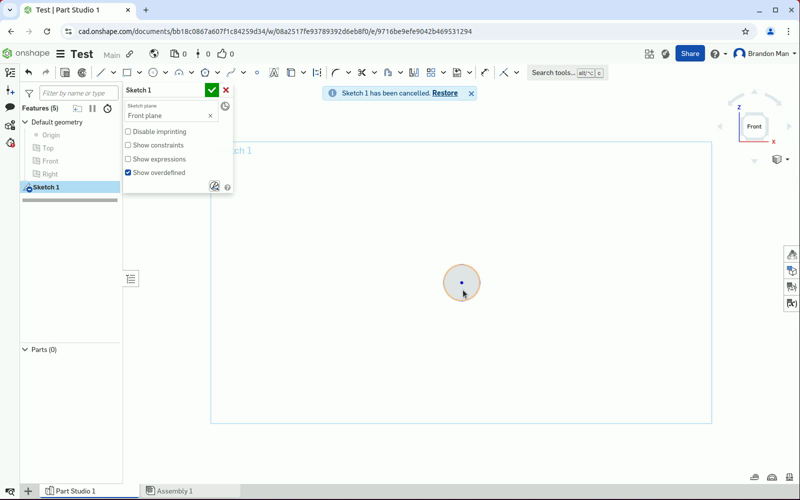
scroll(6)
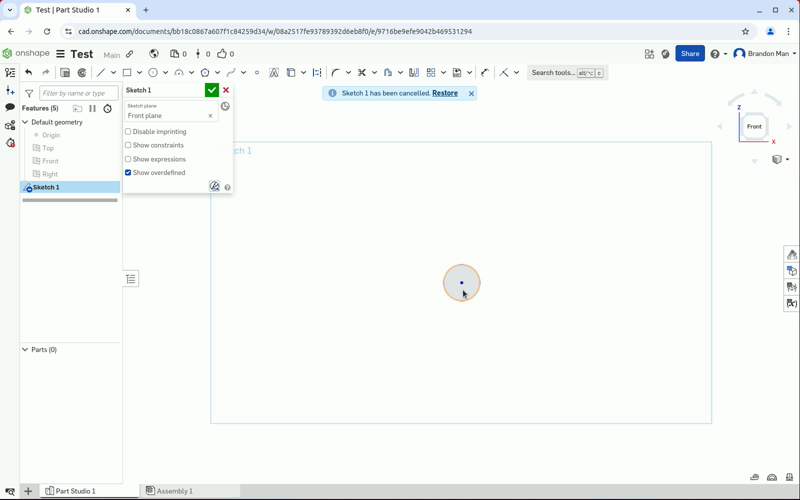
scroll(6)
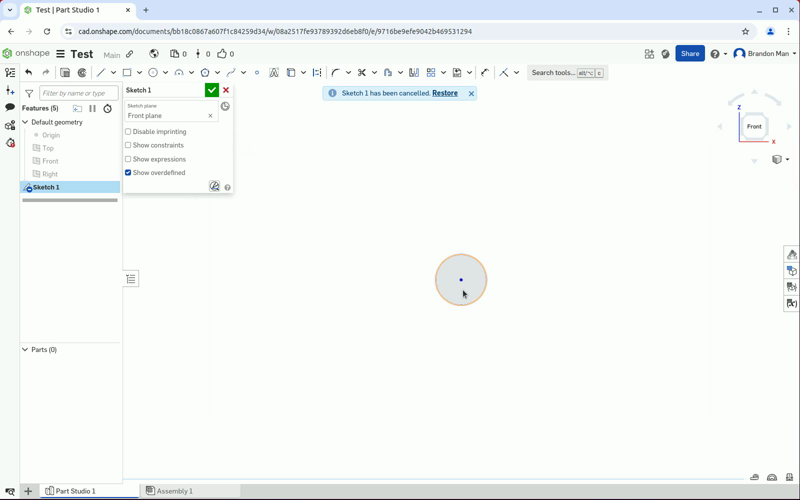
scroll(6)
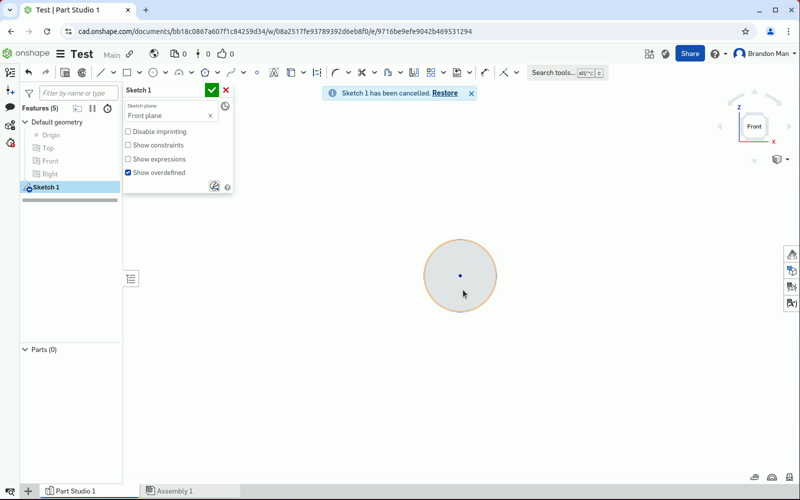
scroll(6)
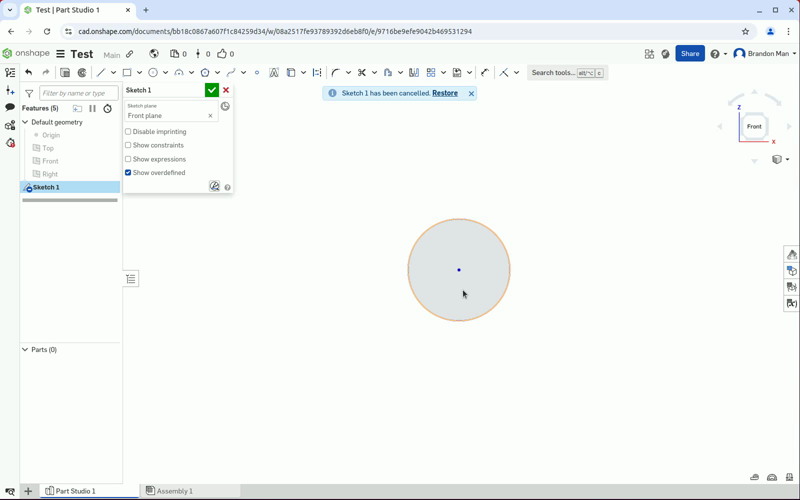
scroll(6)
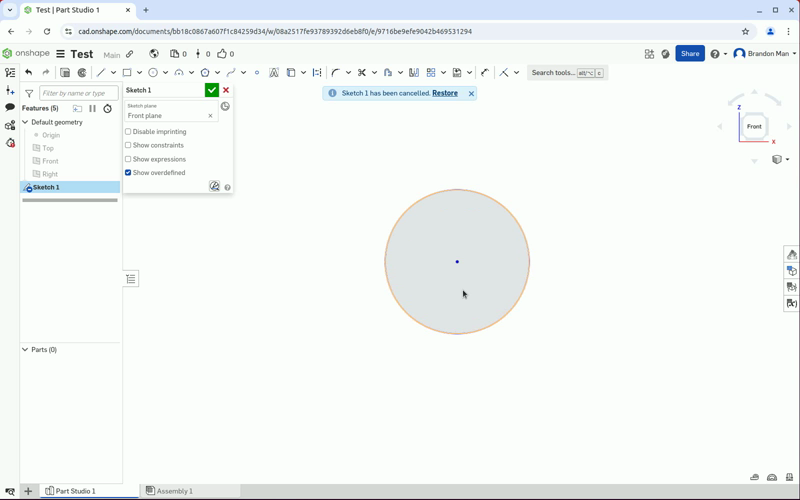
scroll(6)
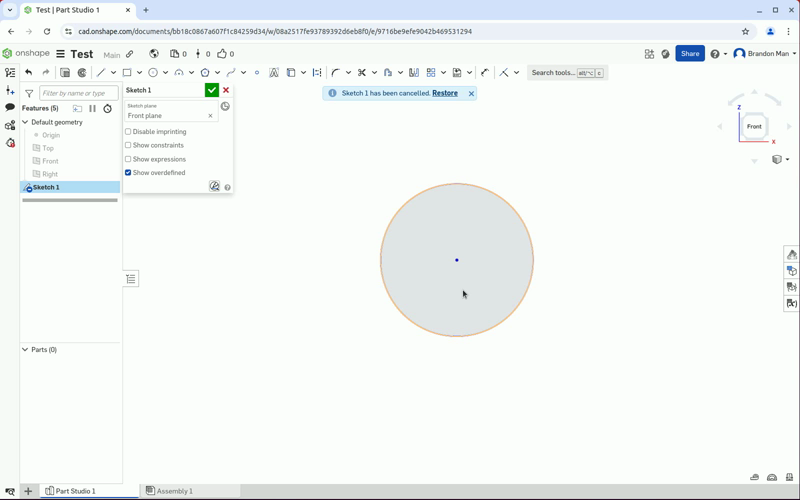
scroll(6)
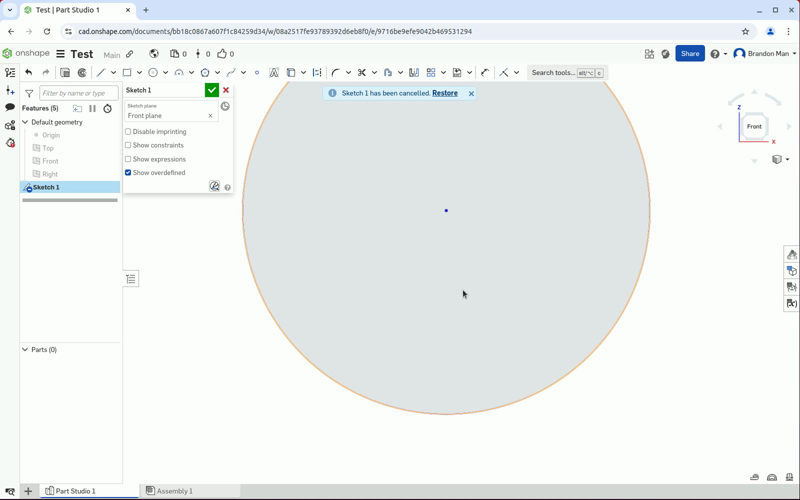
click(463, 289)
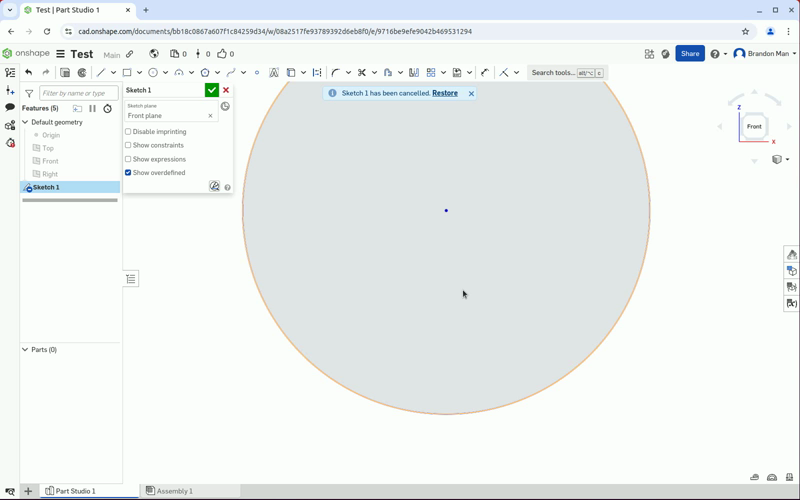
scroll(-6)
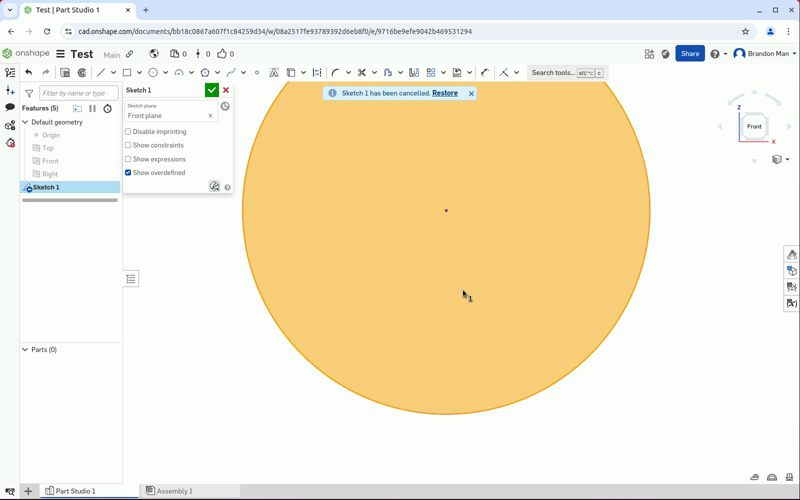
scroll(-6)
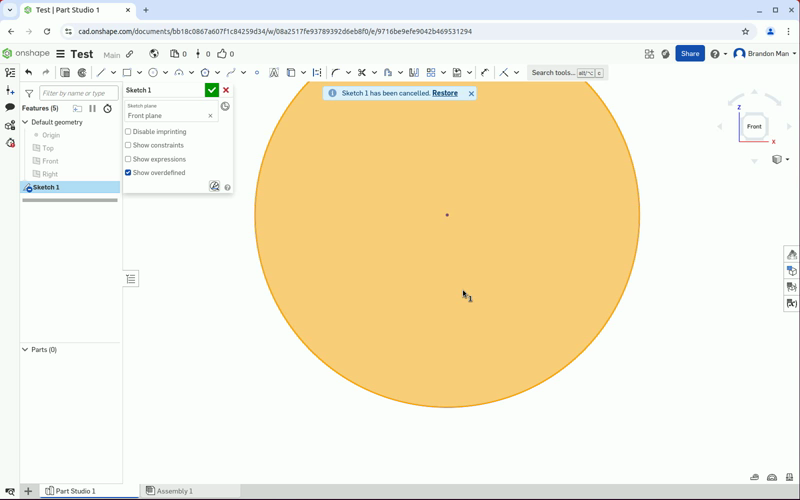
scroll(-6)
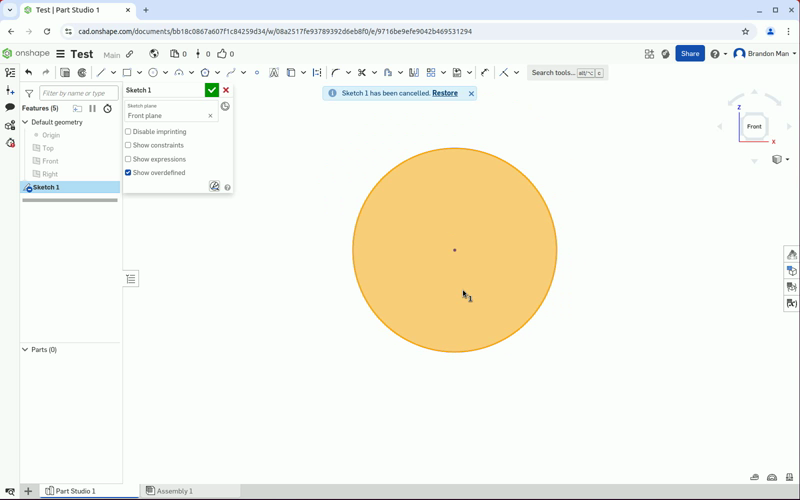
scroll(-6)
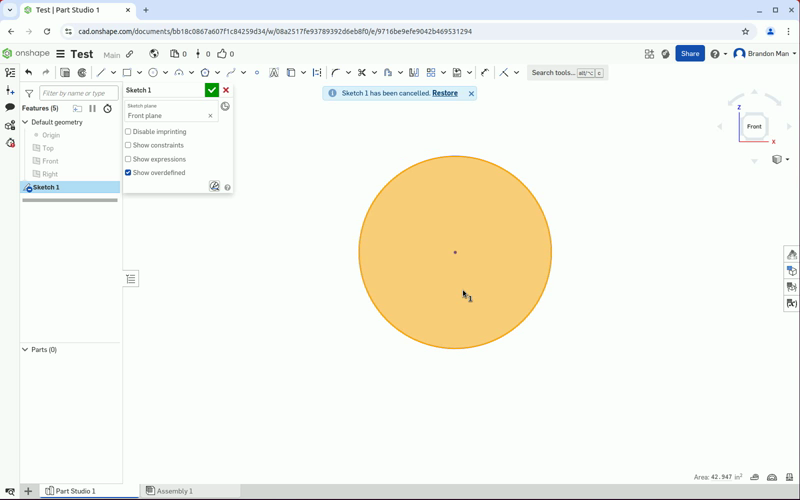
scroll(-6)
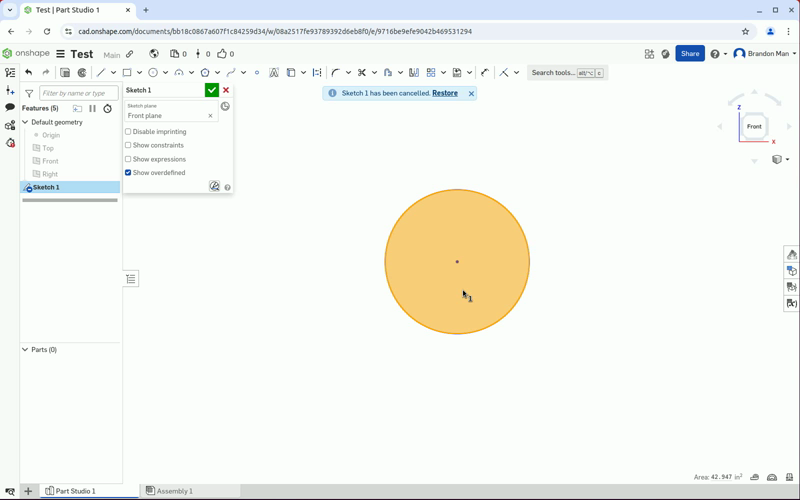
scroll(-6)
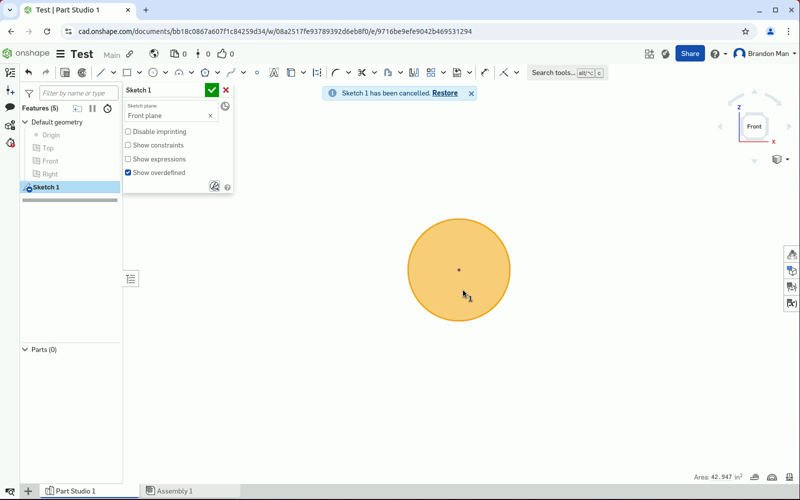
scroll(-6)
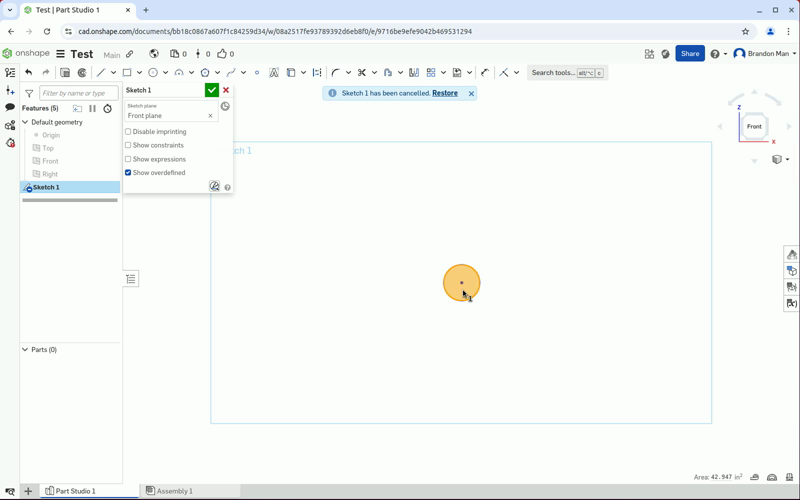
mouse_move(73, 352)
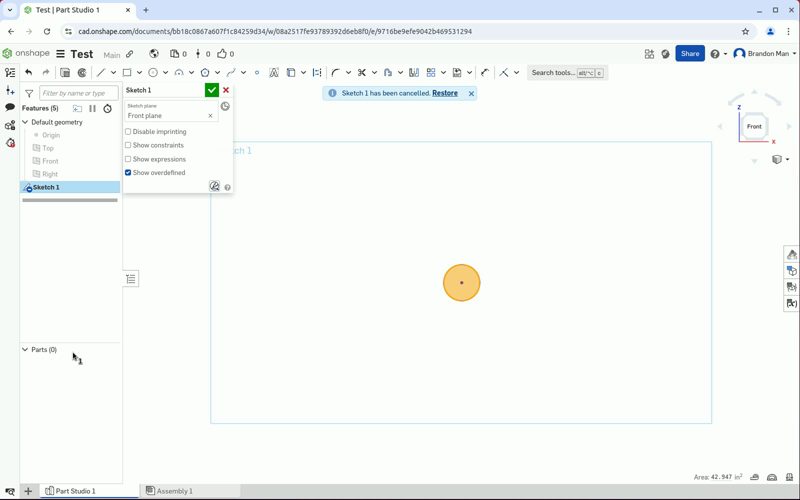
key(shift+y)
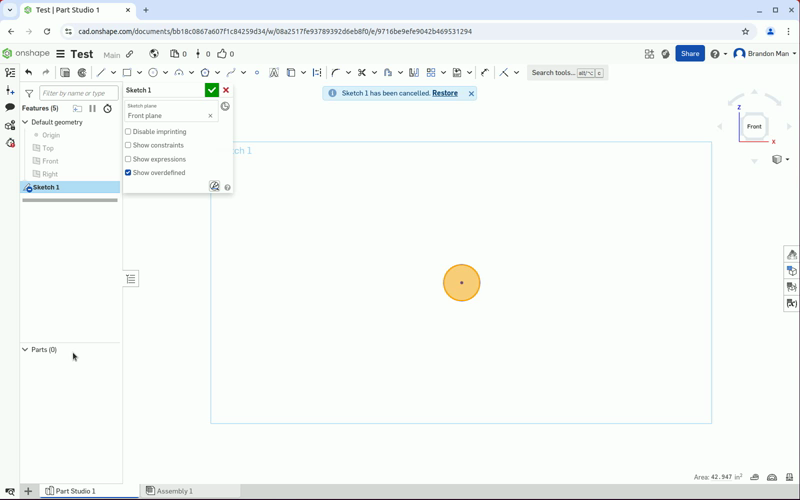
key(shift+e)
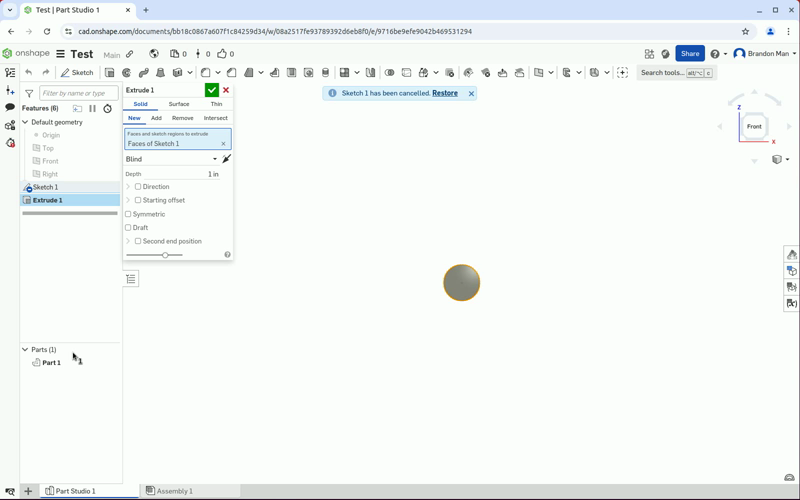
mouse_move(143, 106)
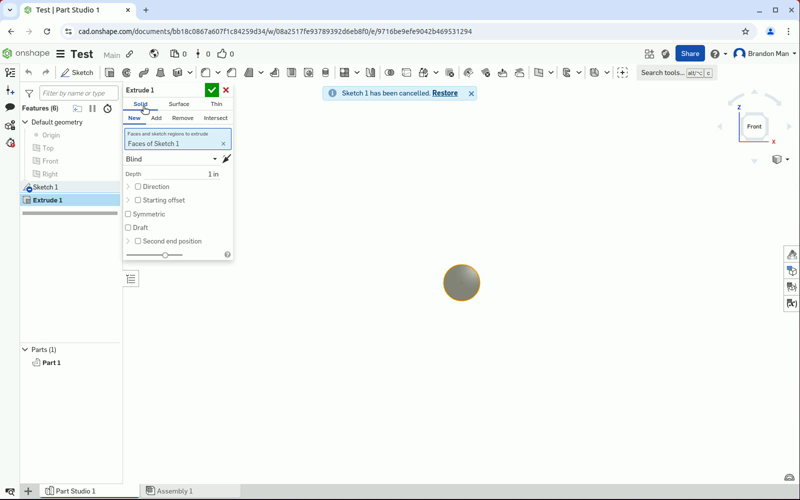
click(143, 106)
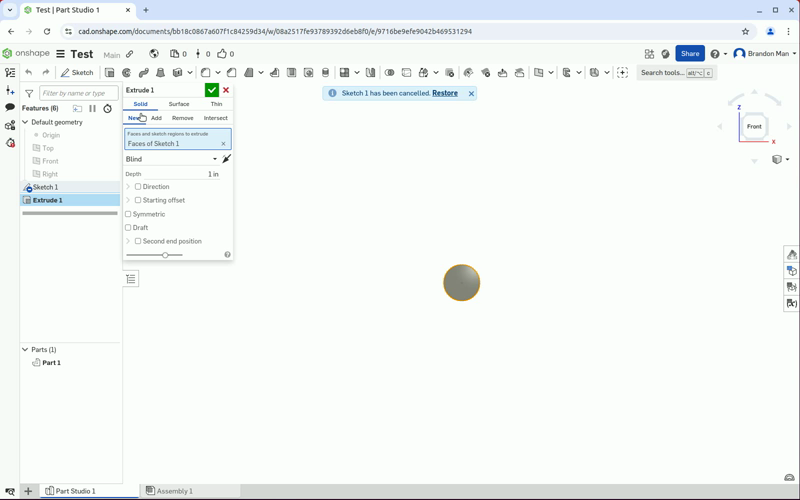
mouse_move(137, 120)
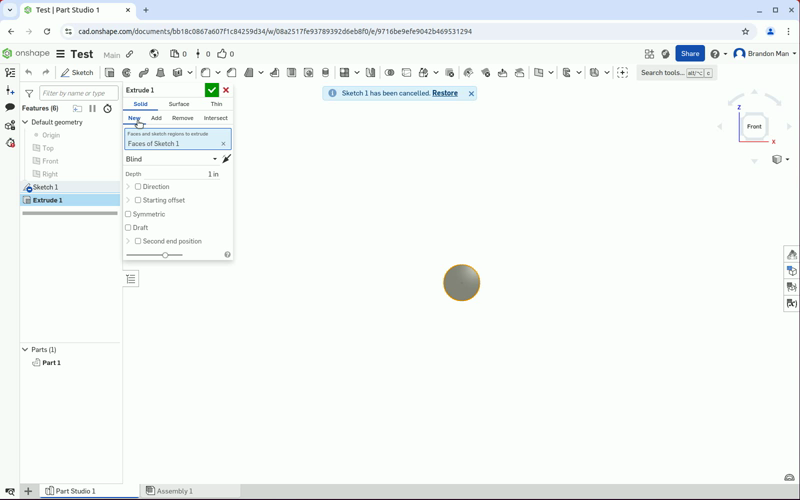
click(137, 120)
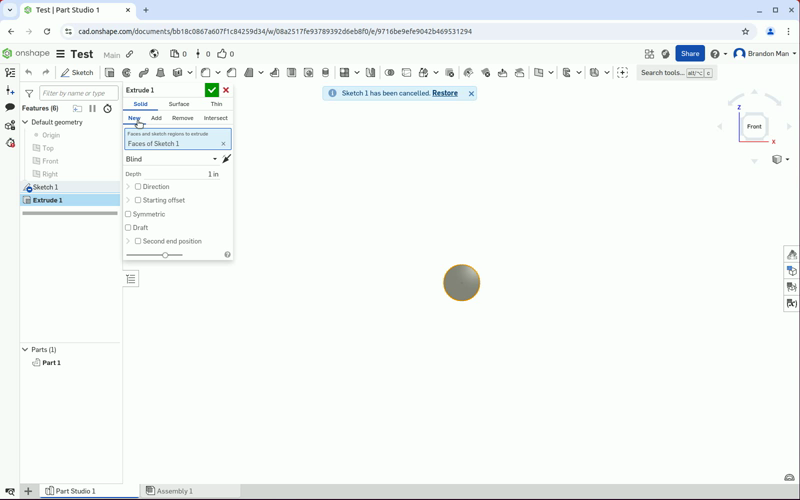
key(tab, 4)
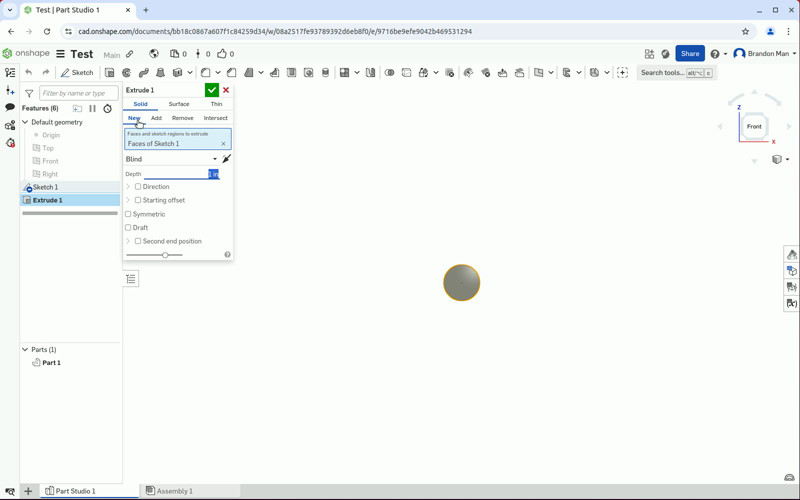
text(23.108)
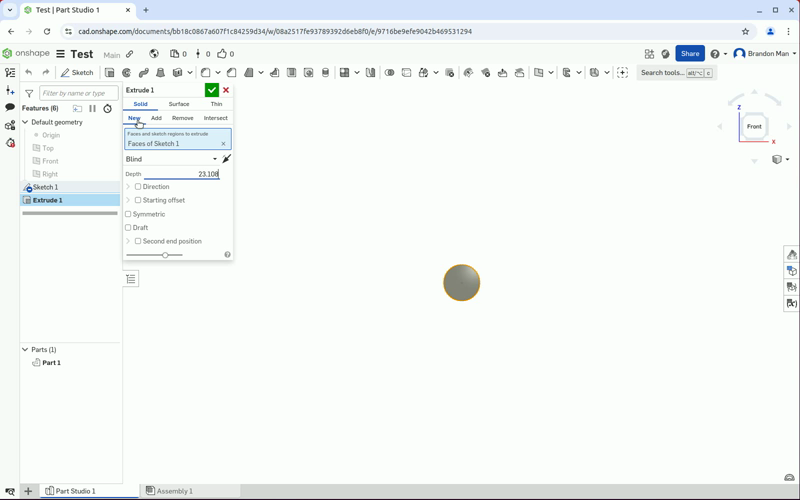
key(enter)
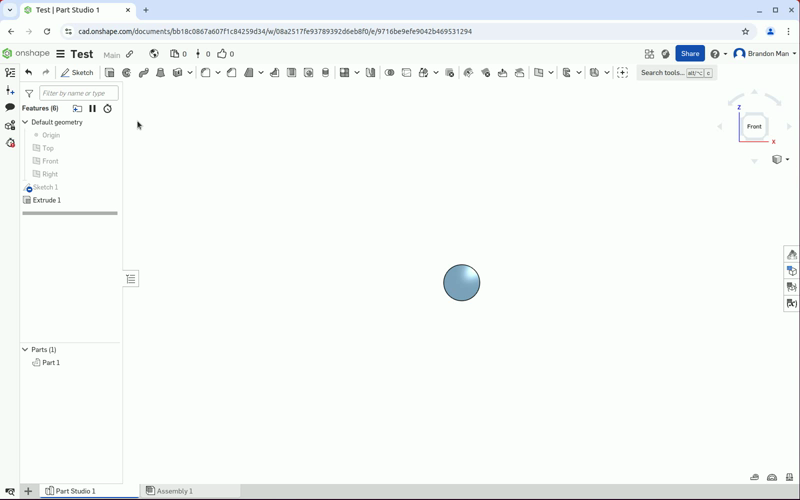
key(shift+h)
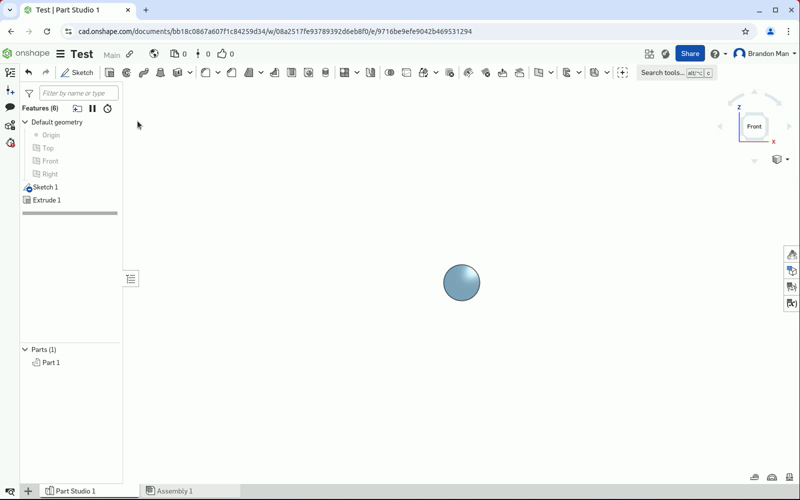
key(shift+h)
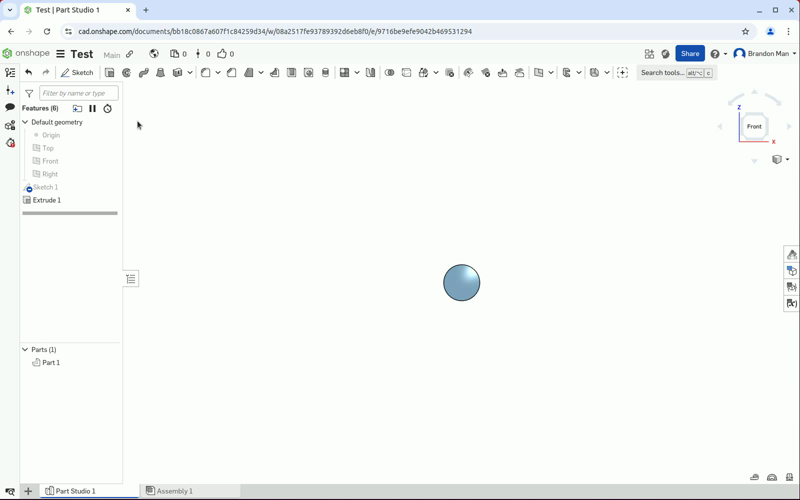
mouse_move(73, 189)
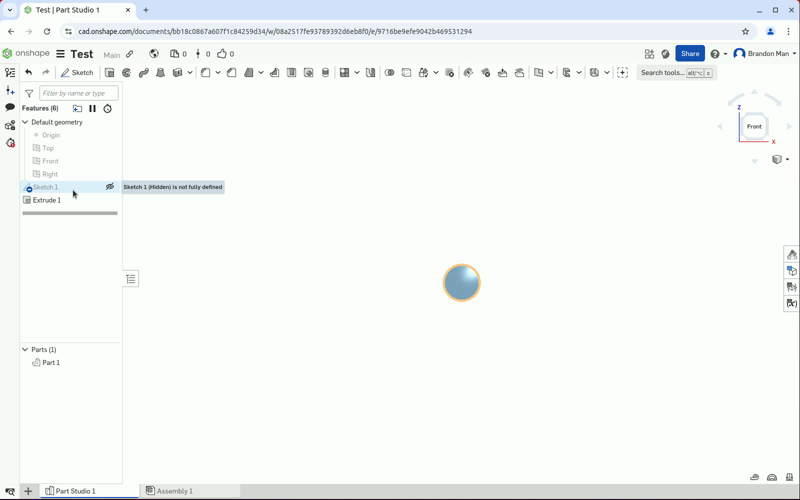
click(73, 189)
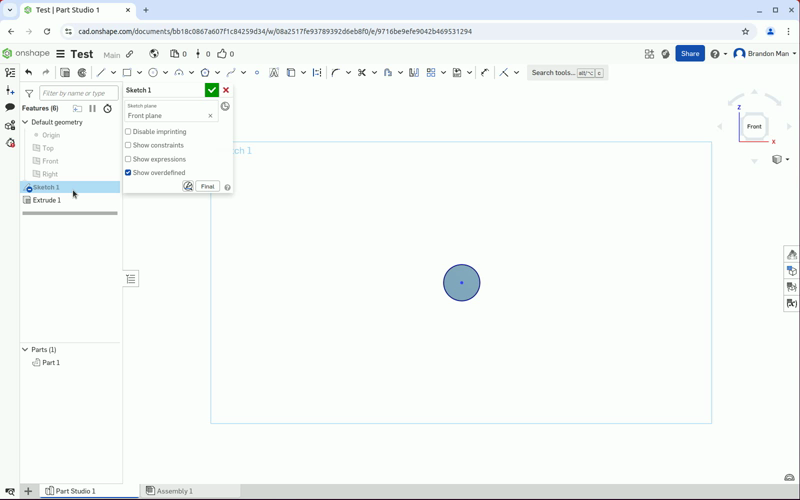
mouse_move(229, 92)
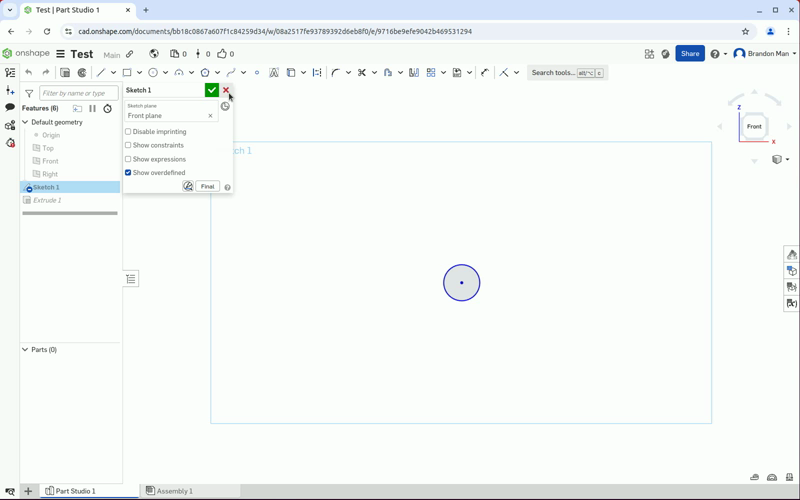
click(229, 92)
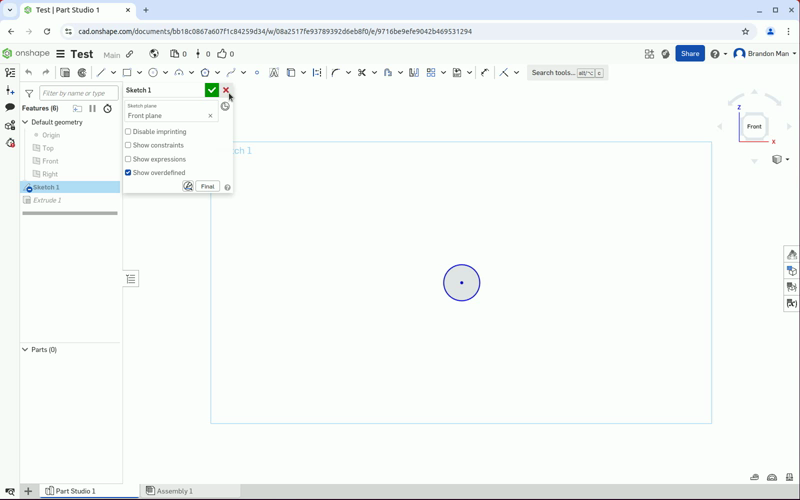
key(shift+s)
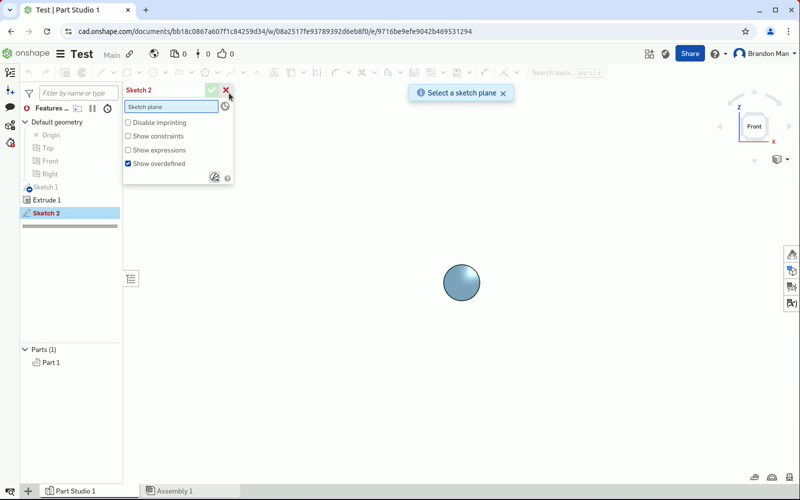
mouse_move(73, 163)
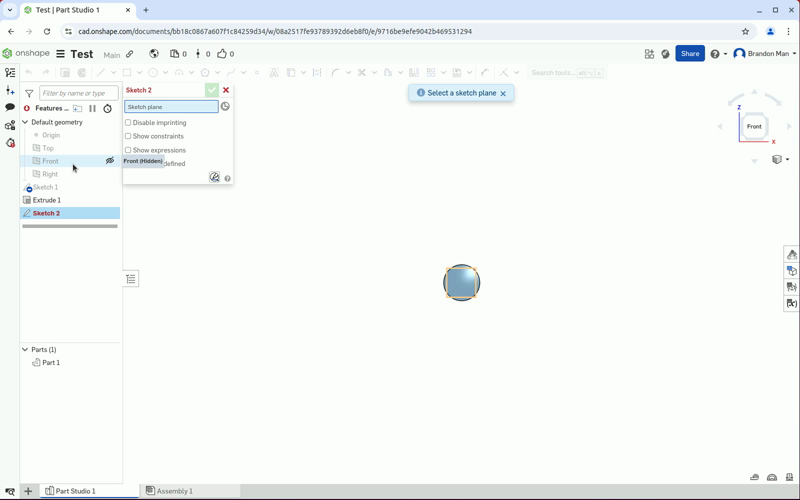
click(73, 163)
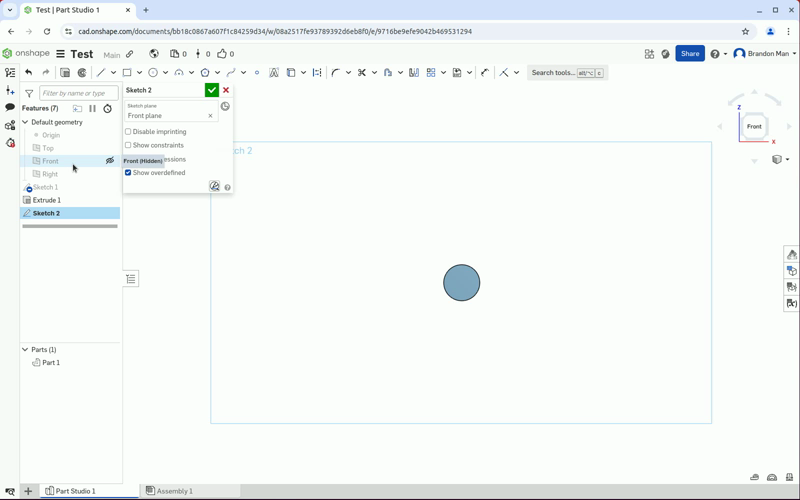
mouse_move(73, 352)
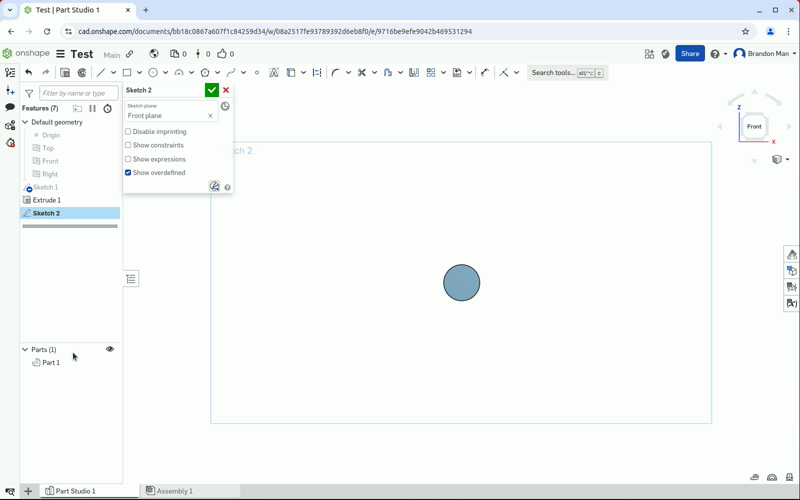
key(y)
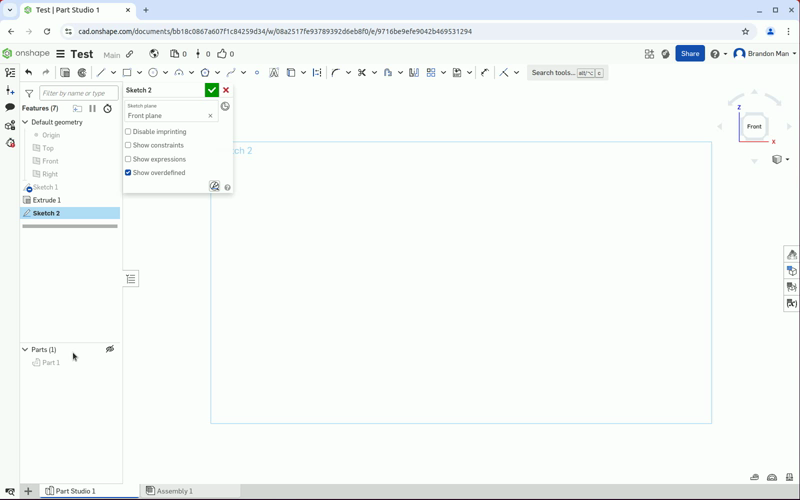
key(c)
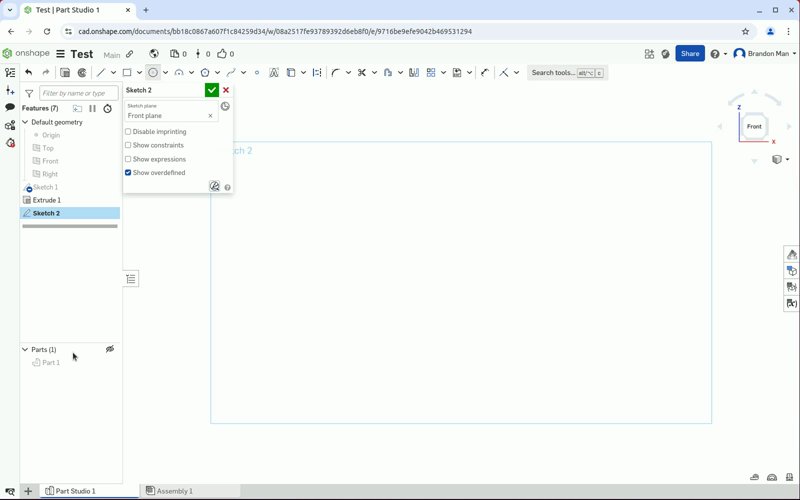
key_down(shift)
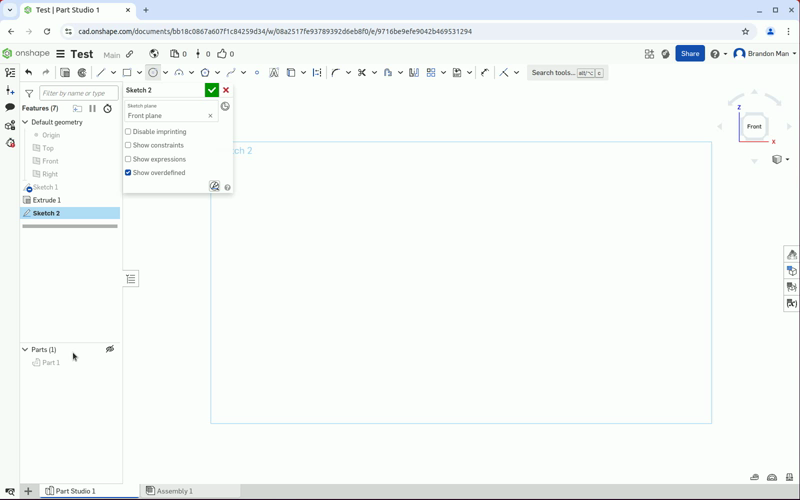
mouse_move(461, 282)
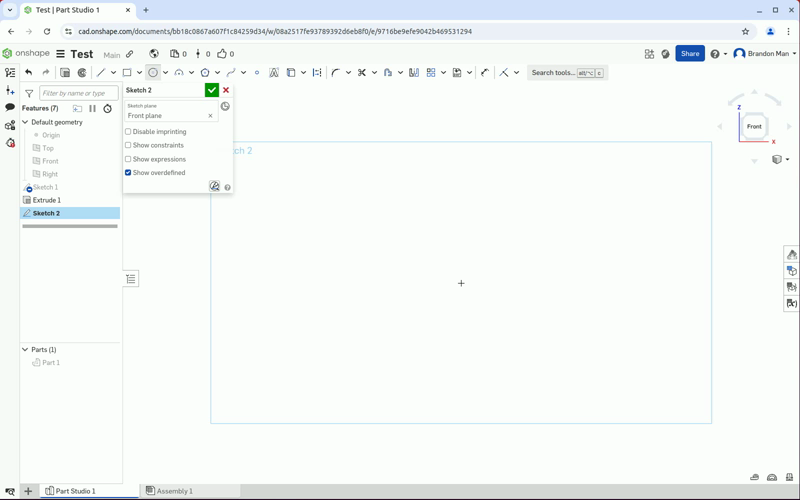
click(461, 282)
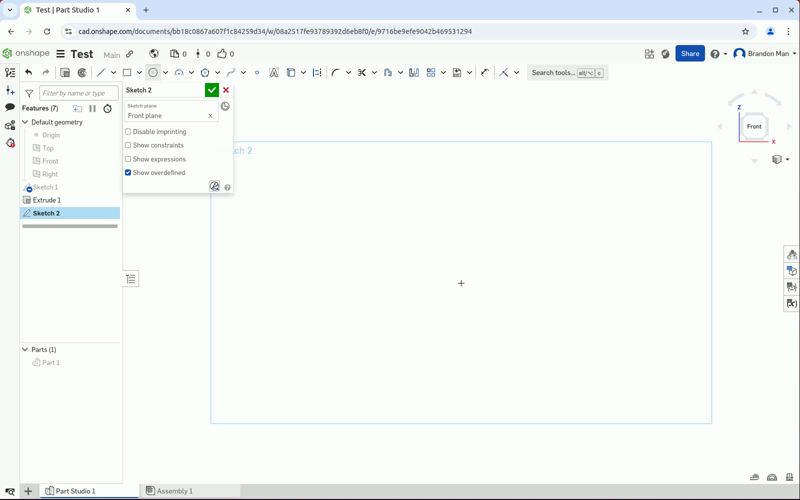
key_up(shift)
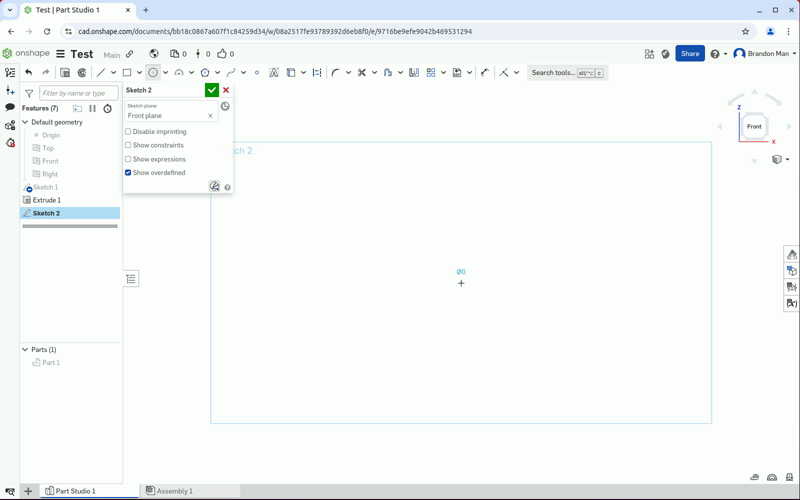
mouse_move(490, 282)
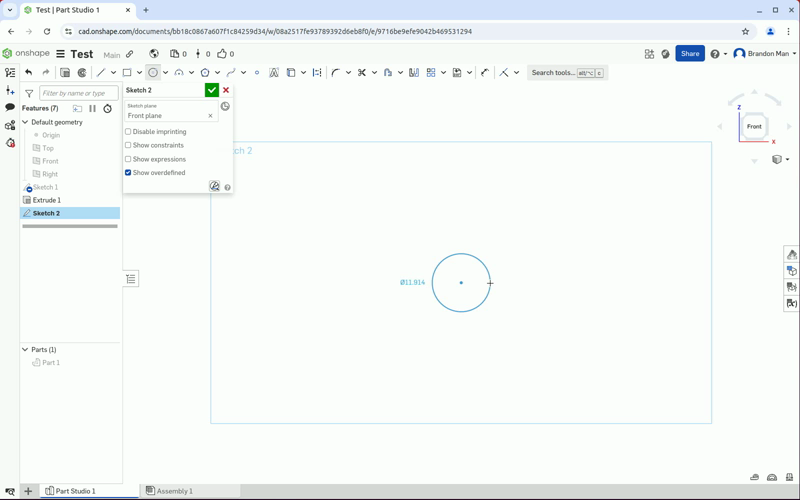
click(490, 282)
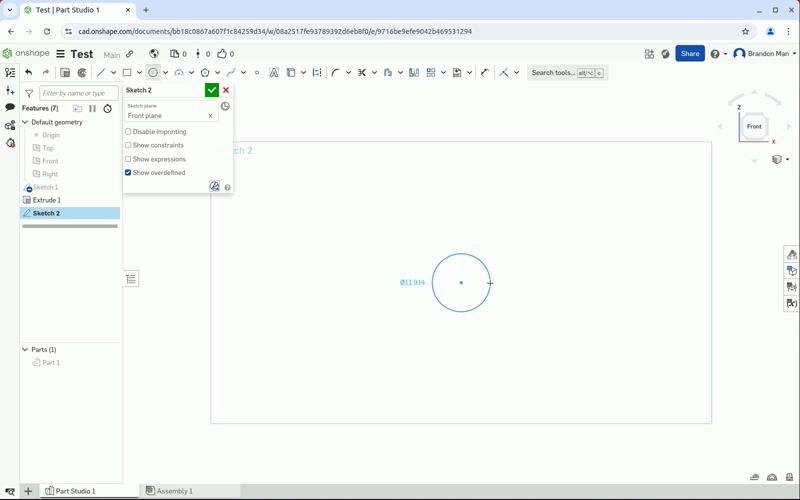
key(esc)
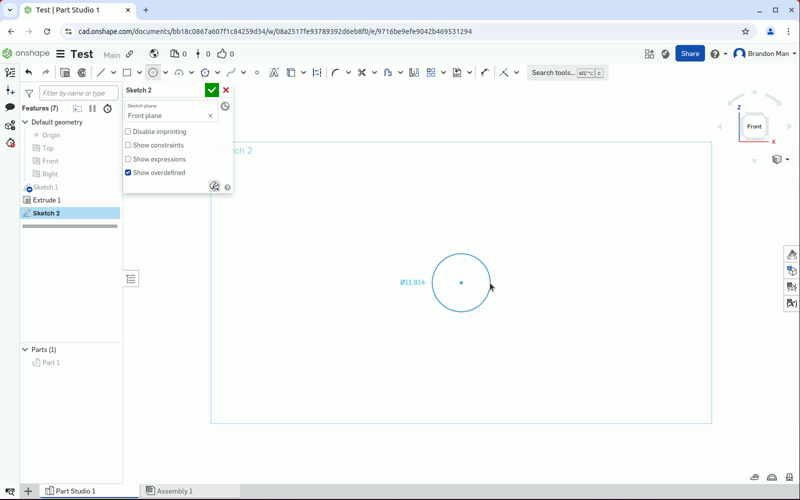
key(c)
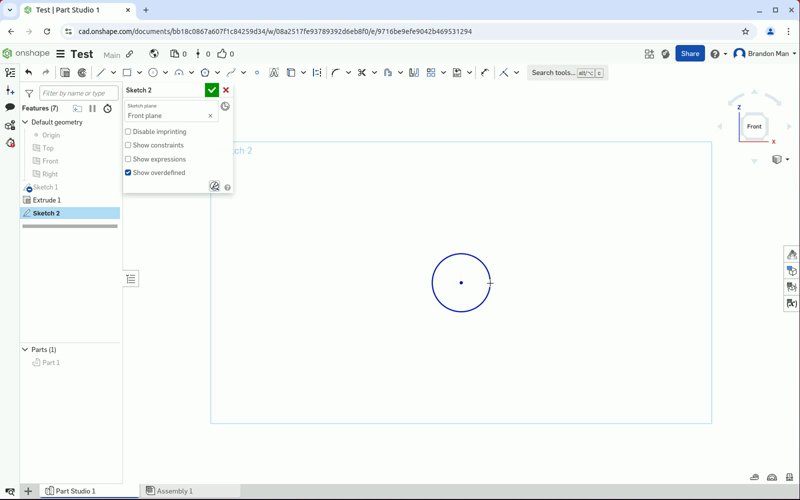
key_down(shift)
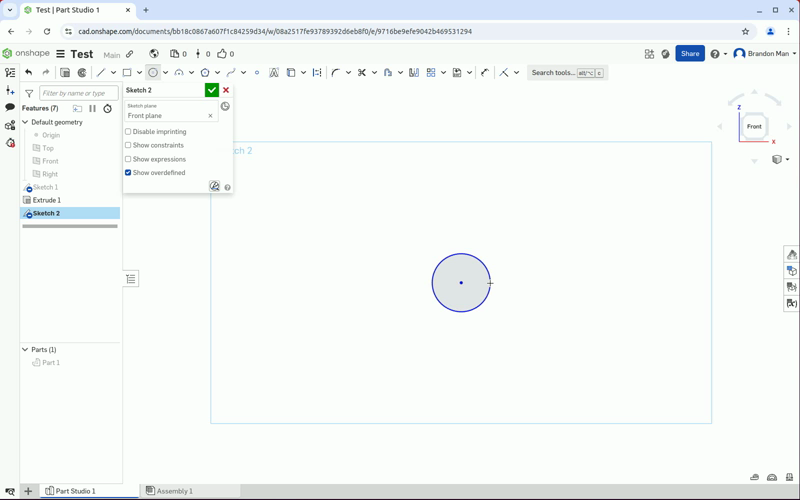
mouse_move(461, 282)
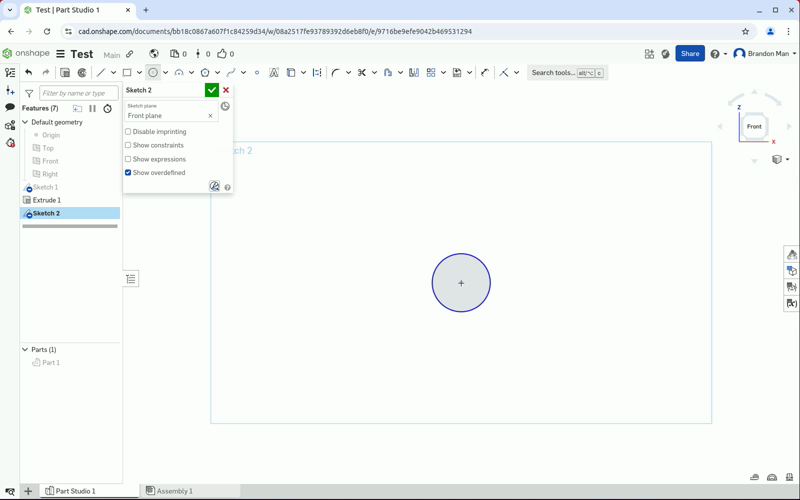
click(461, 282)
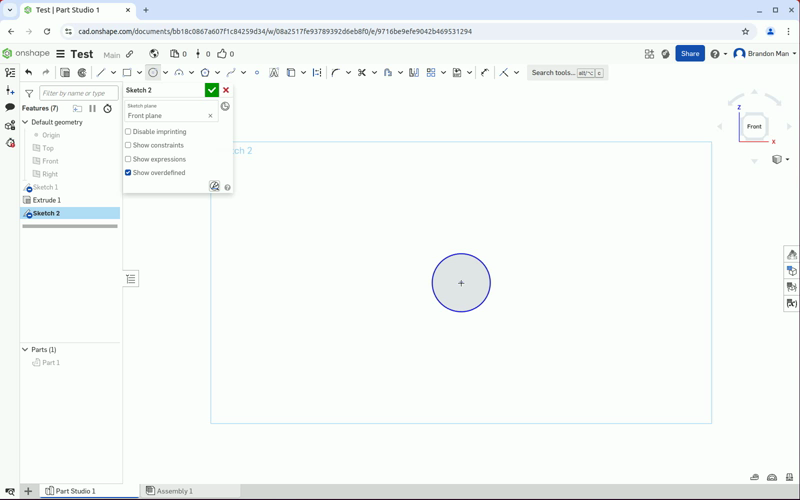
key_up(shift)
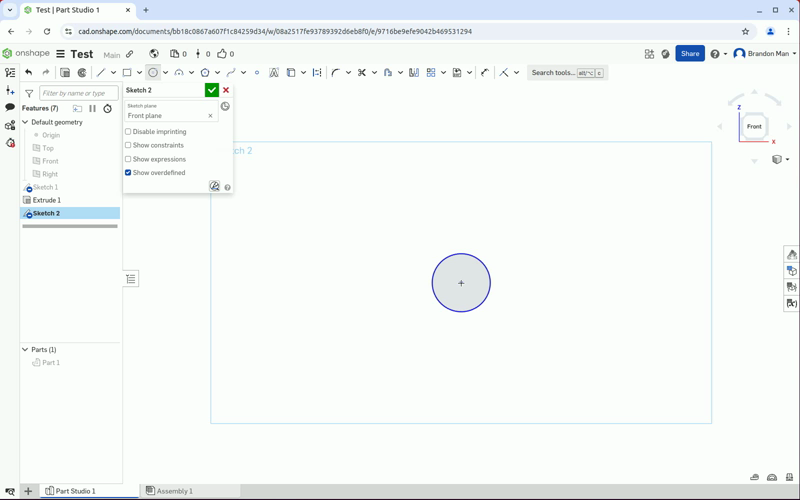
mouse_move(478, 282)
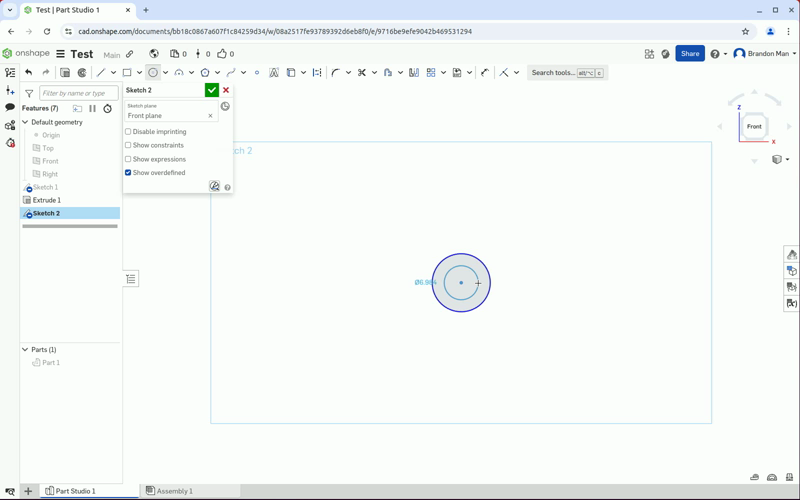
click(478, 282)
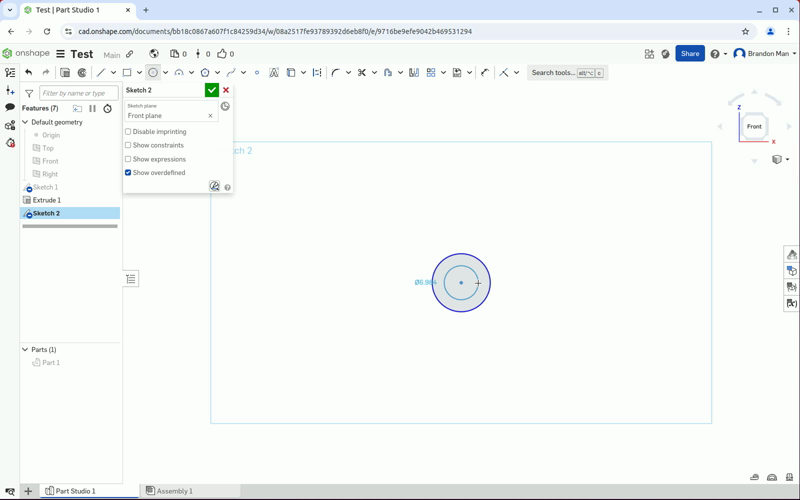
key(esc)
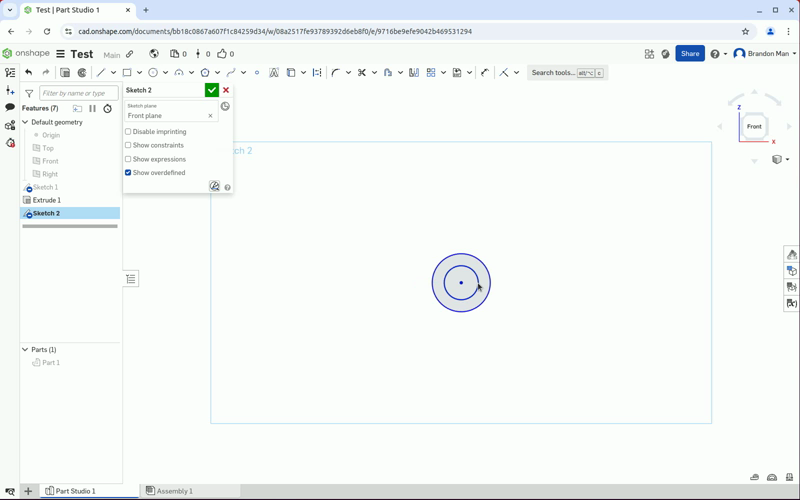
mouse_move(457, 255)
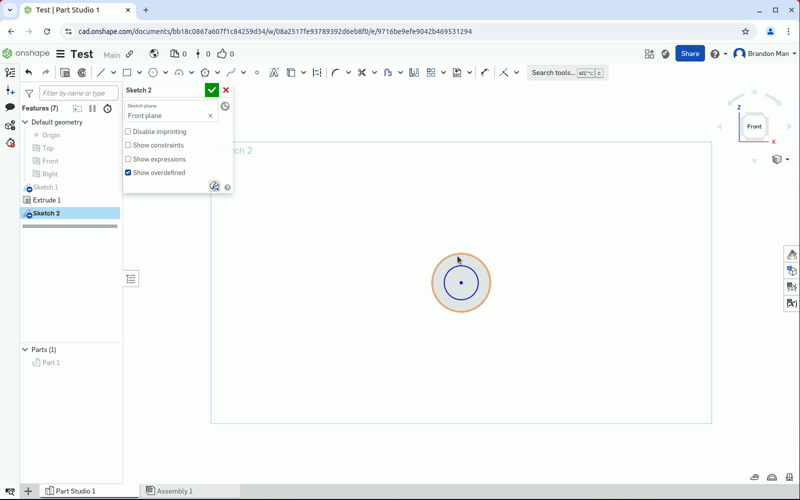
scroll(6)
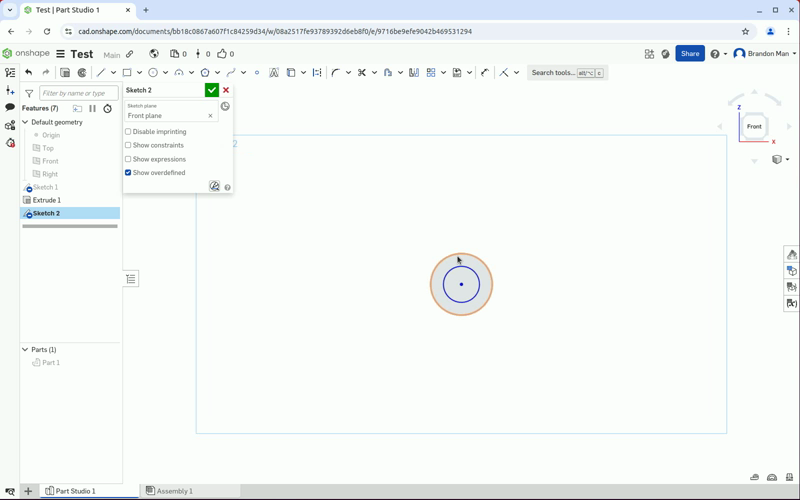
scroll(6)
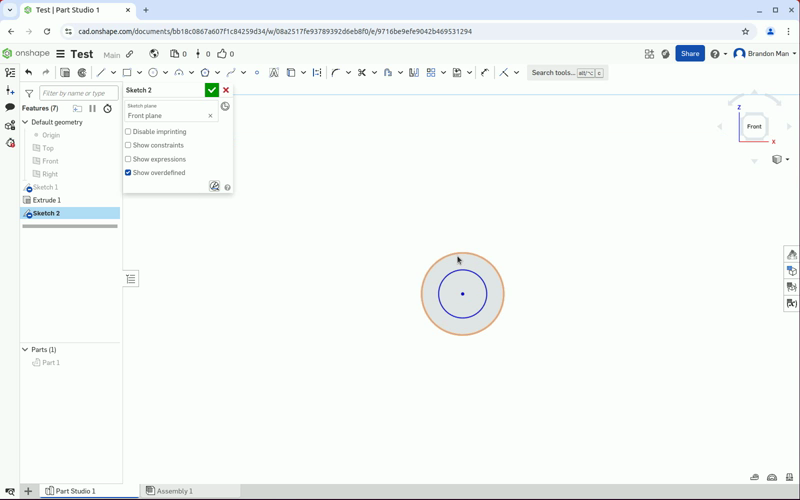
scroll(6)
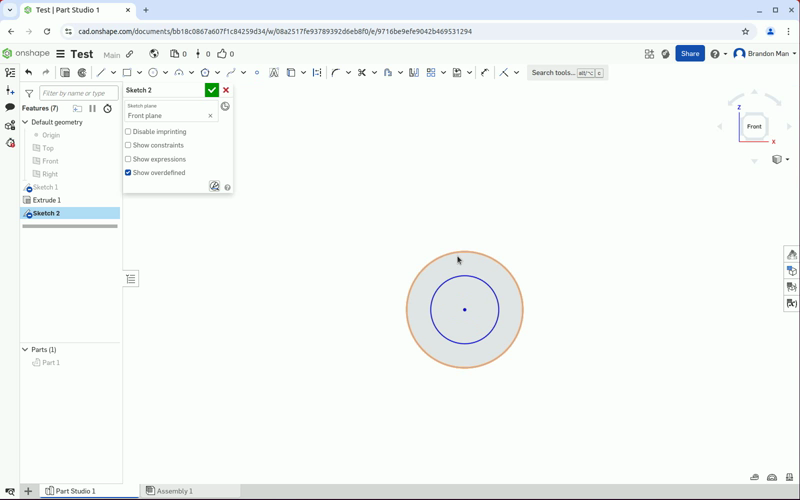
scroll(6)
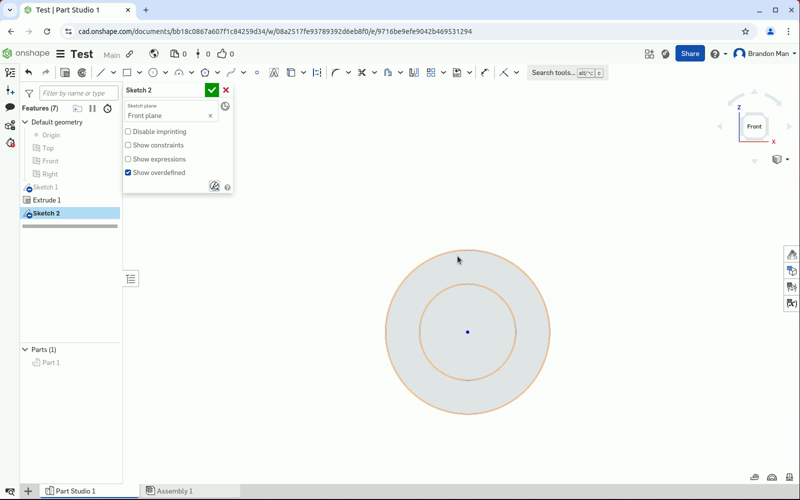
scroll(6)
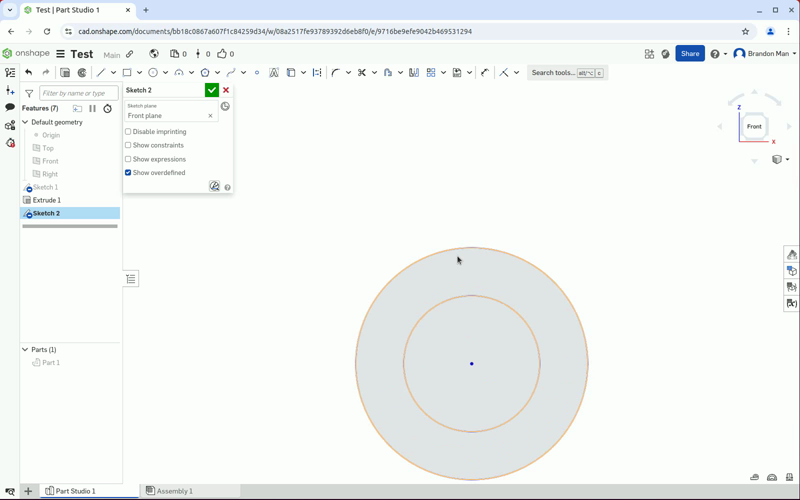
scroll(6)
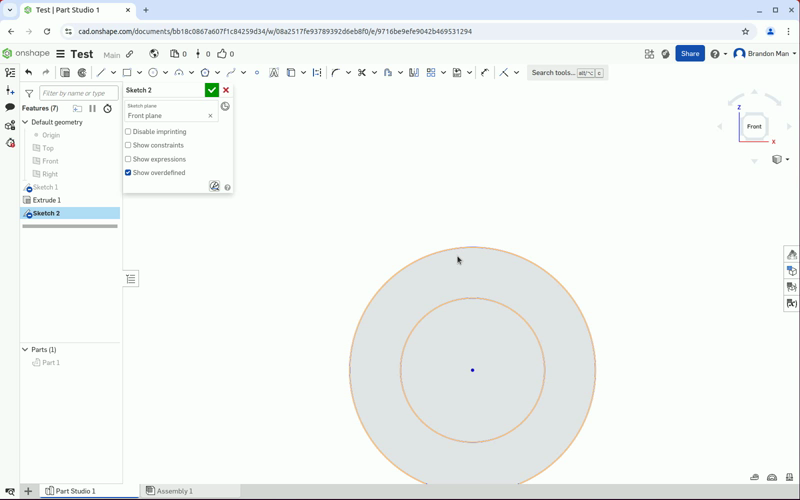
scroll(6)
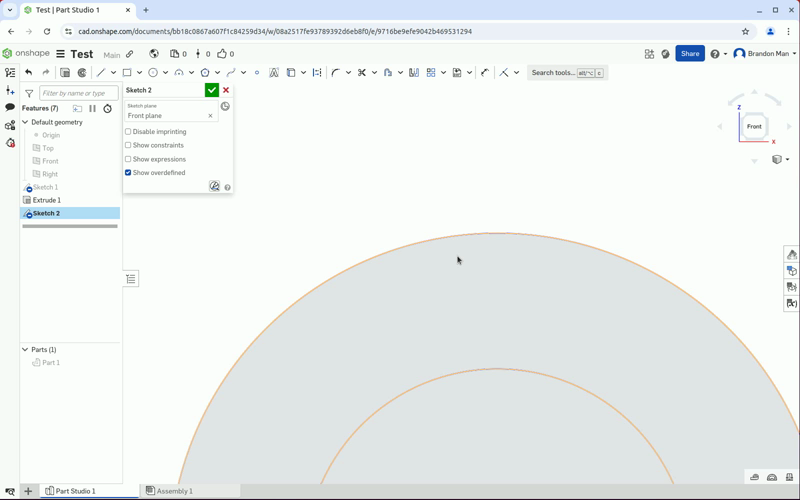
click(457, 255)
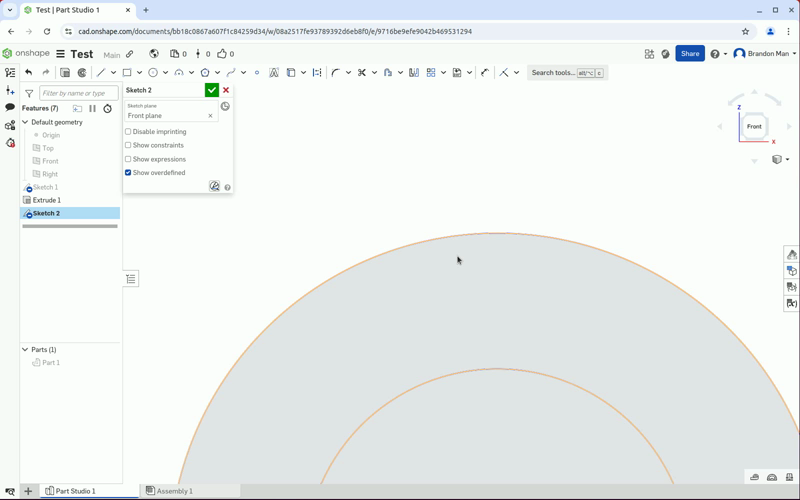
scroll(-6)
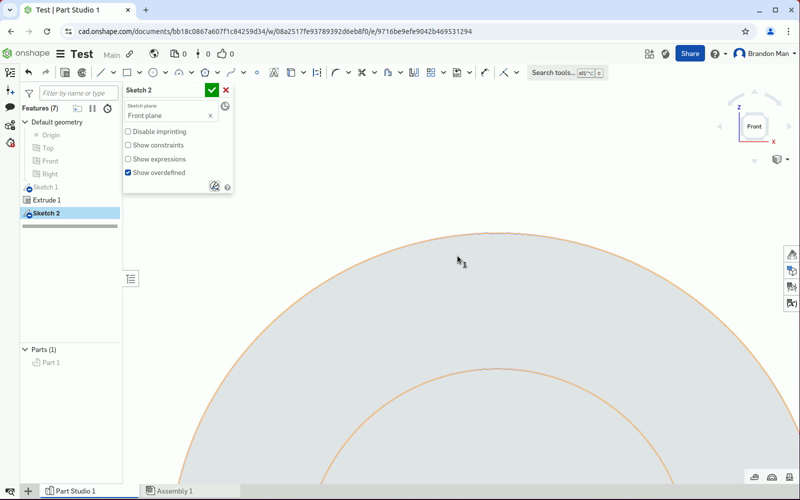
scroll(-6)
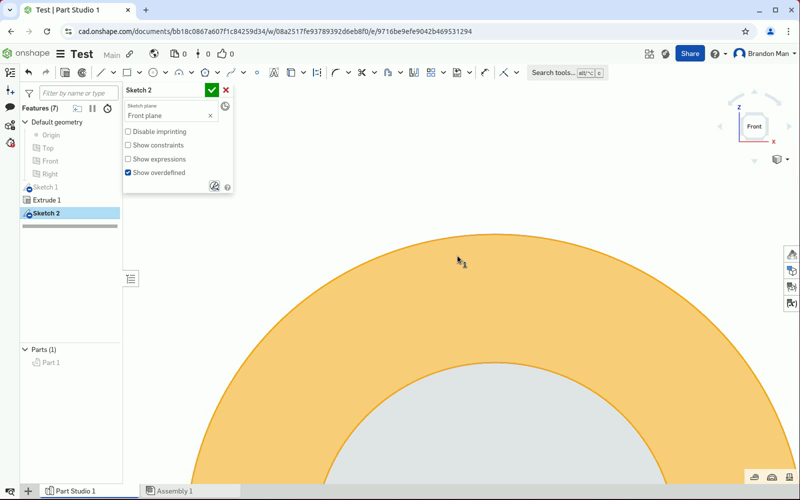
scroll(-6)
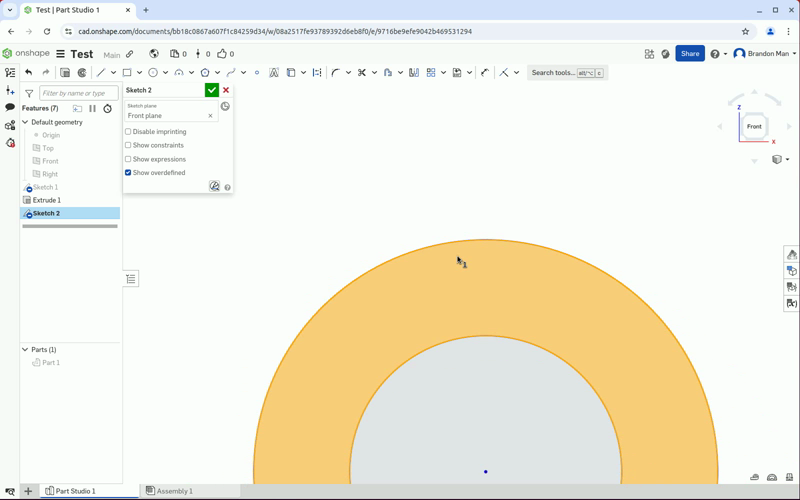
scroll(-6)
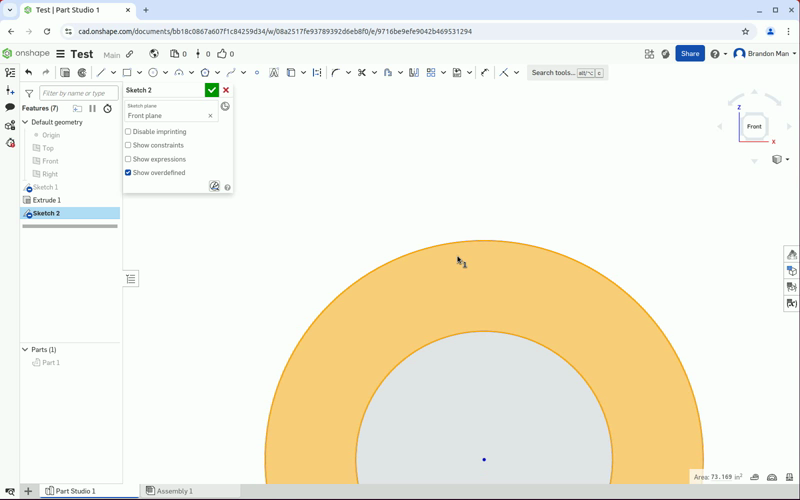
scroll(-6)
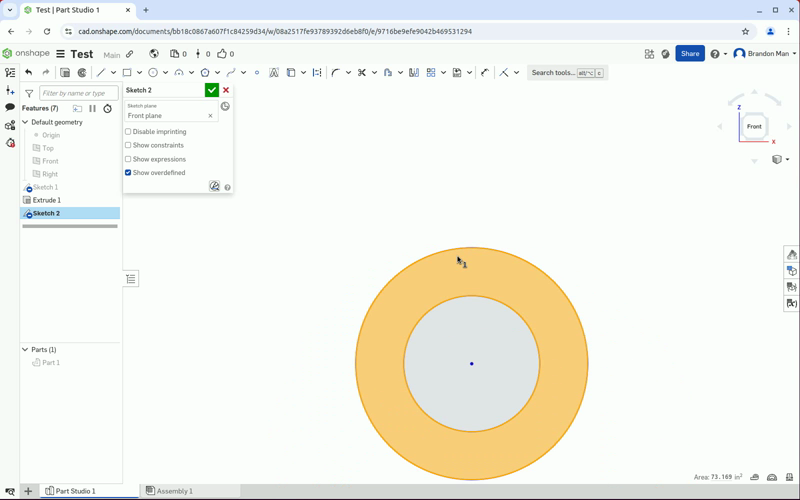
scroll(-6)
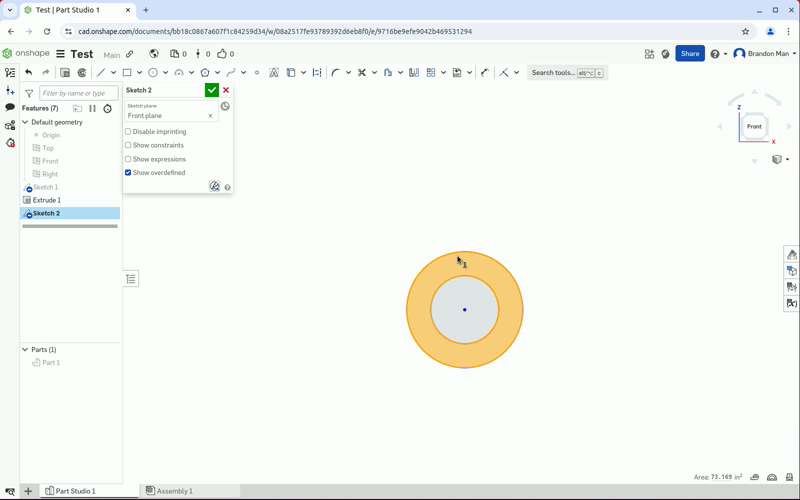
scroll(-6)
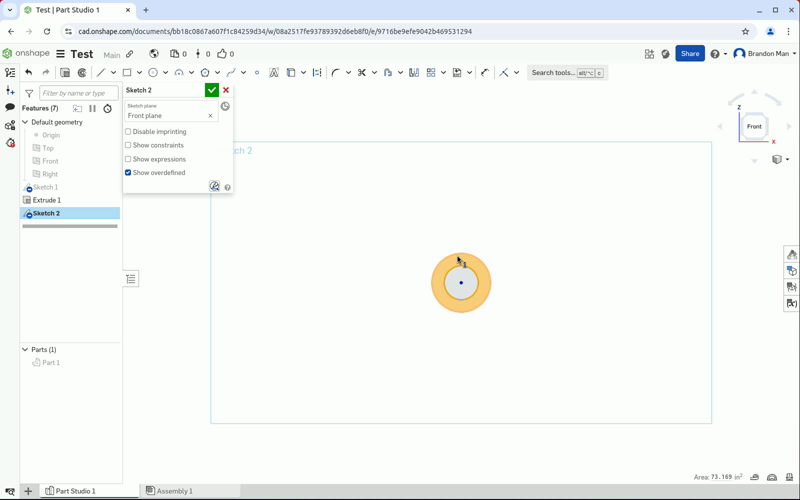
mouse_move(73, 352)
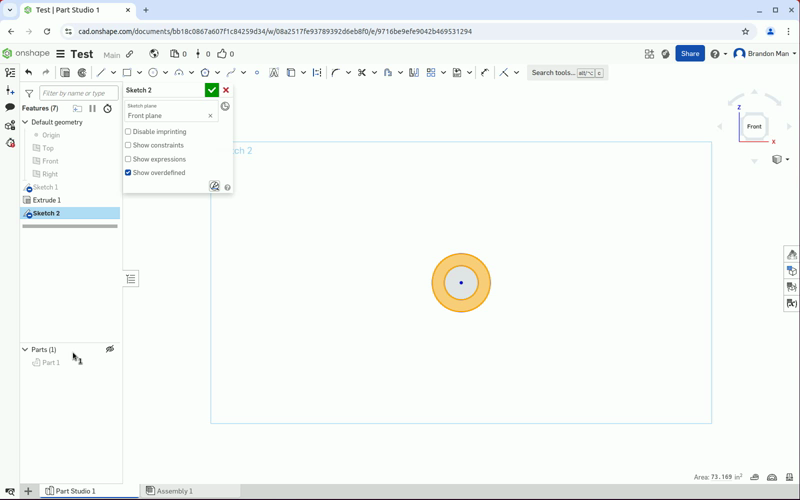
key(shift+y)
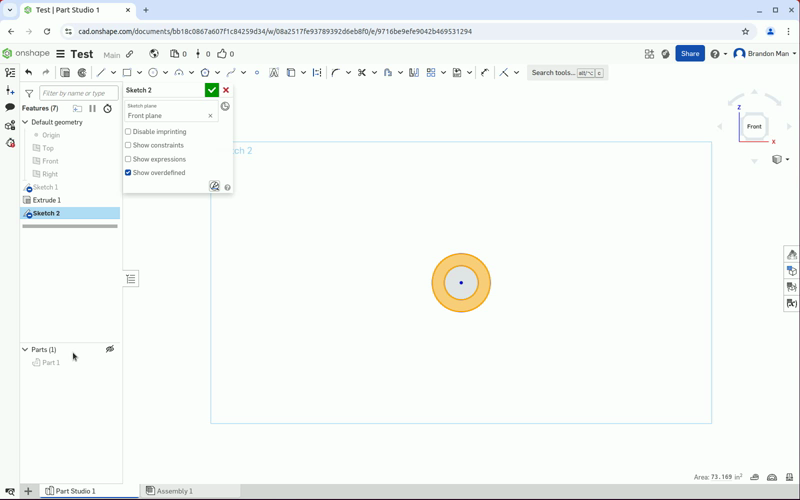
key(shift+e)
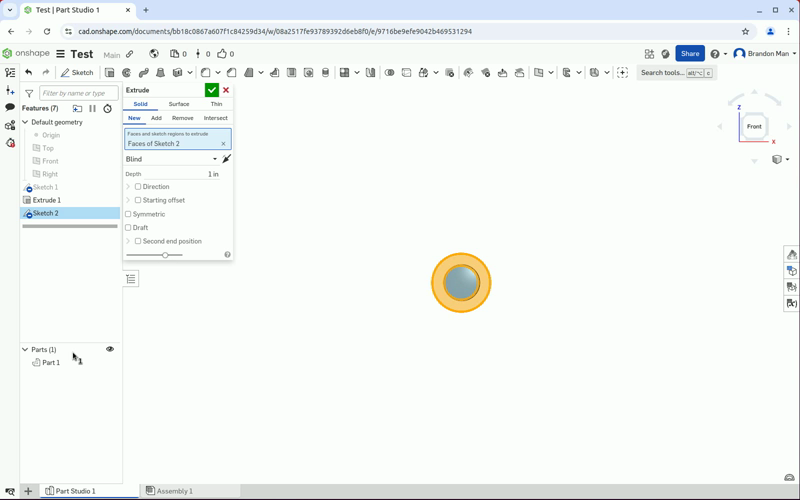
mouse_move(143, 106)
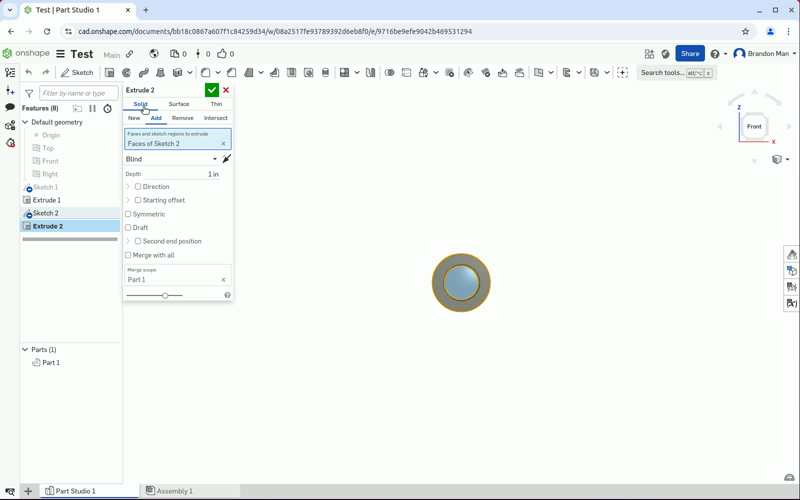
click(143, 106)
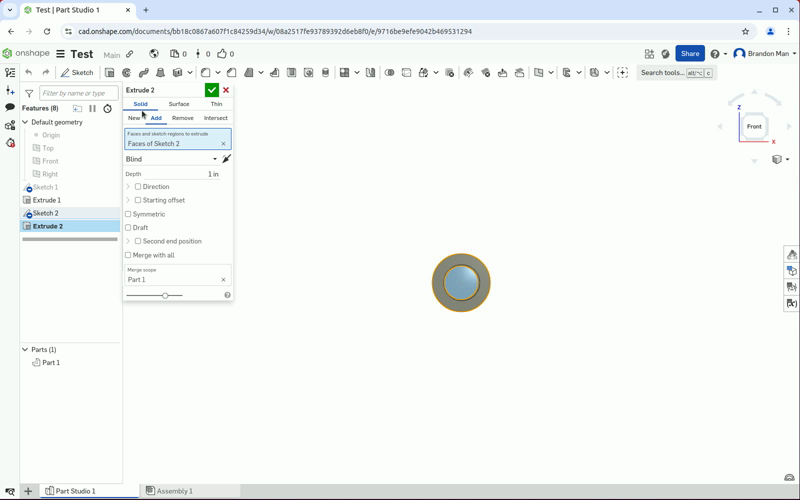
mouse_move(137, 120)
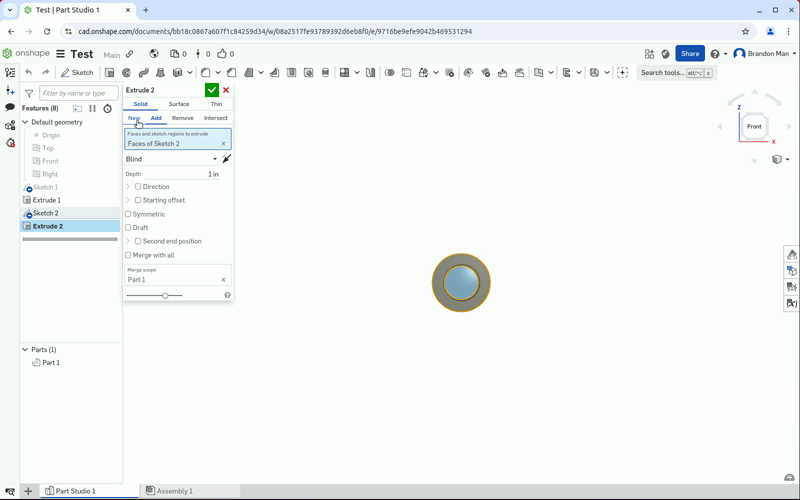
click(137, 120)
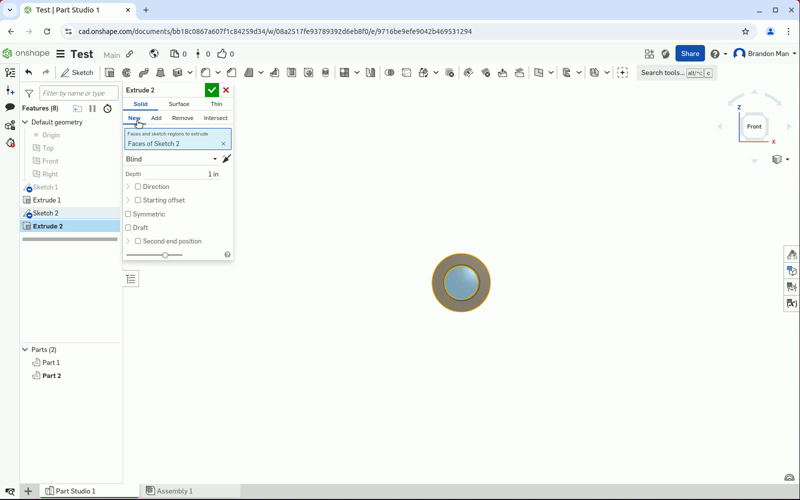
key(tab, 4)
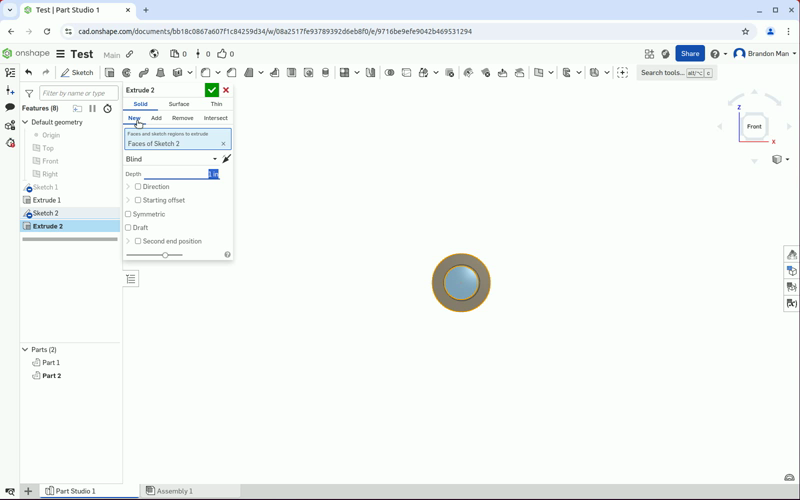
text(2.407)
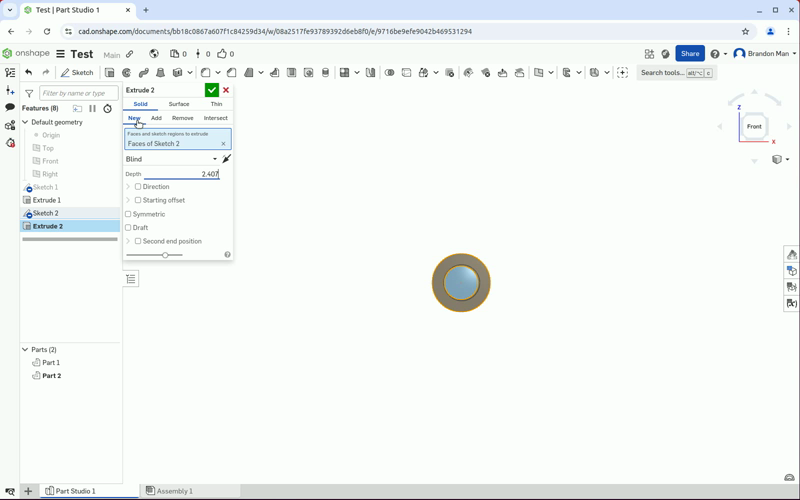
key(enter)
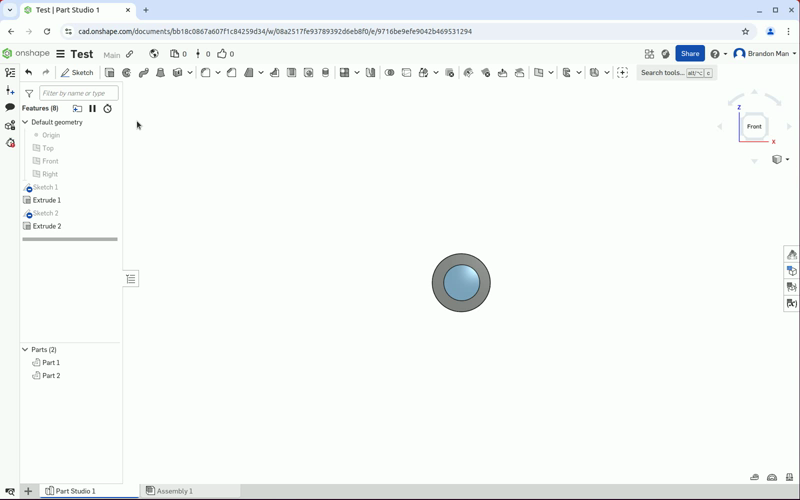
key(shift+h)
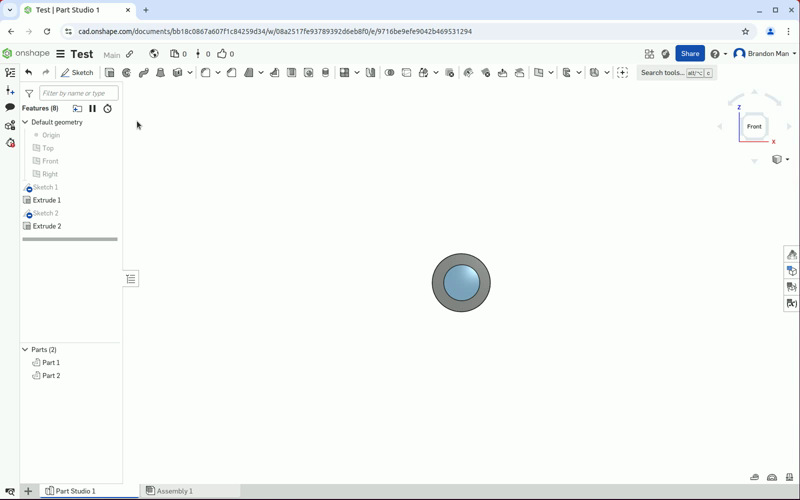
key(shift+h)
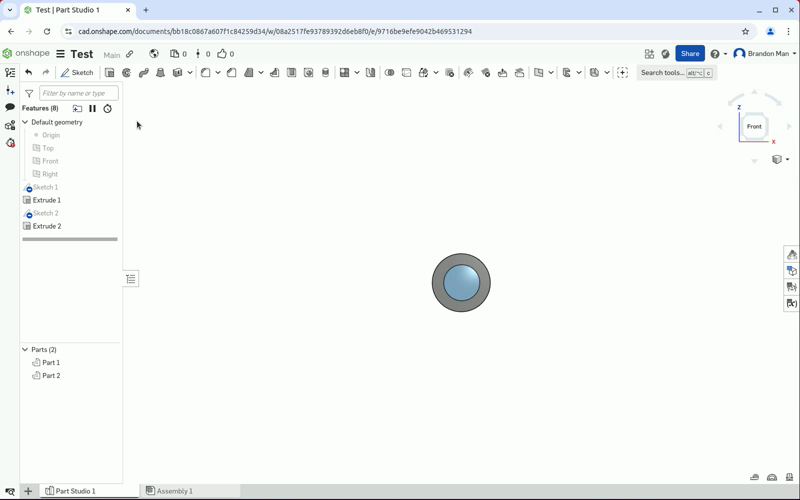
mouse_move(73, 189)
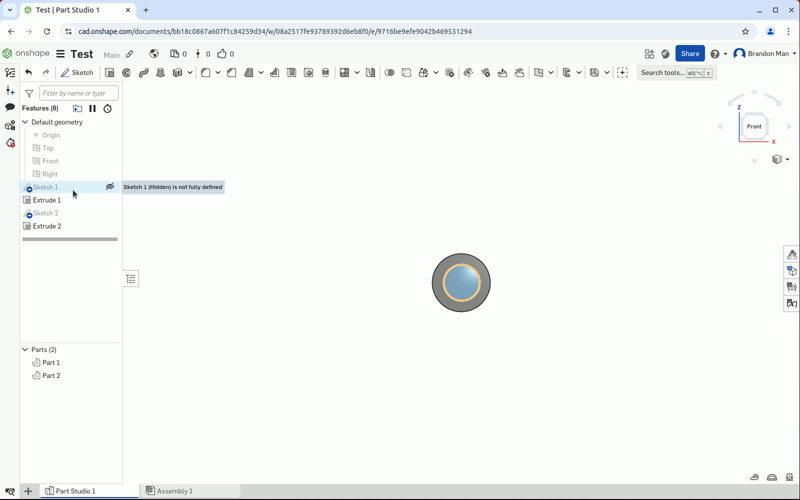
click(73, 189)
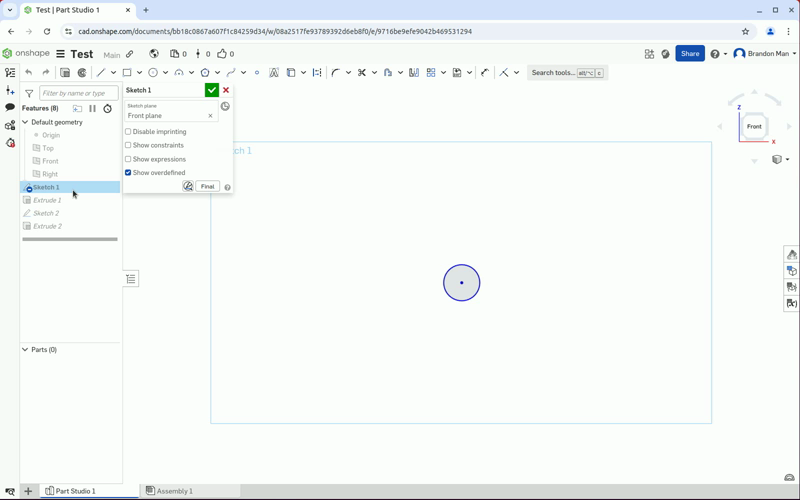
mouse_move(229, 92)
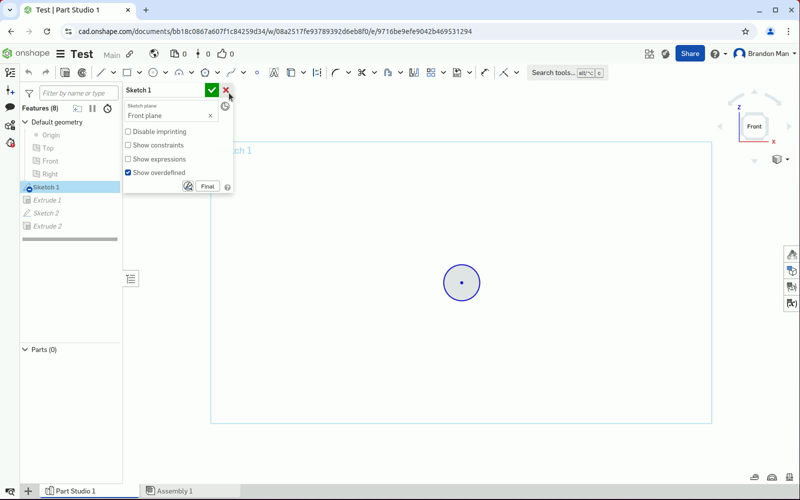
click(229, 92)
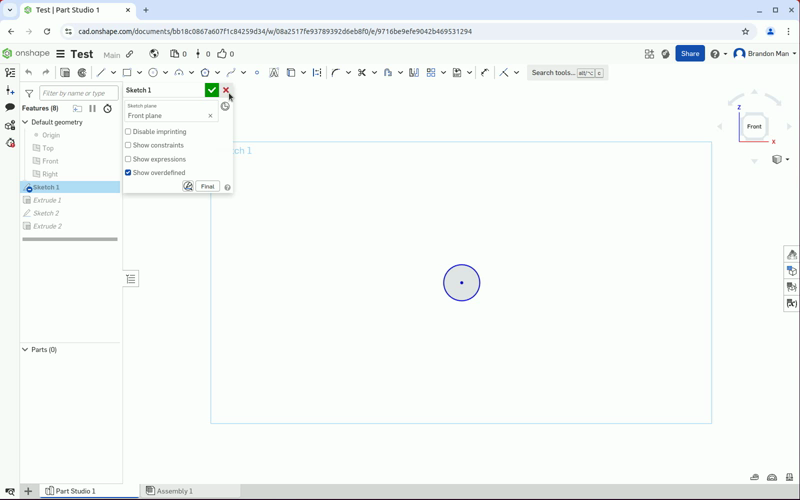
key(shift+s)
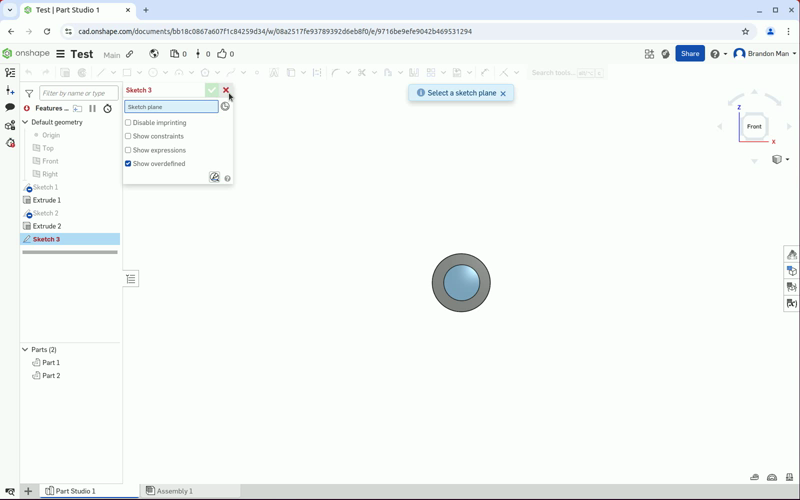
mouse_move(73, 163)
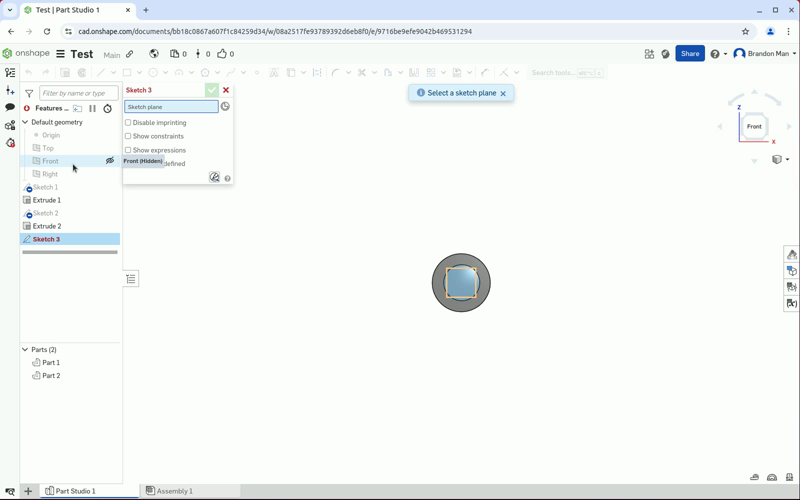
click(73, 163)
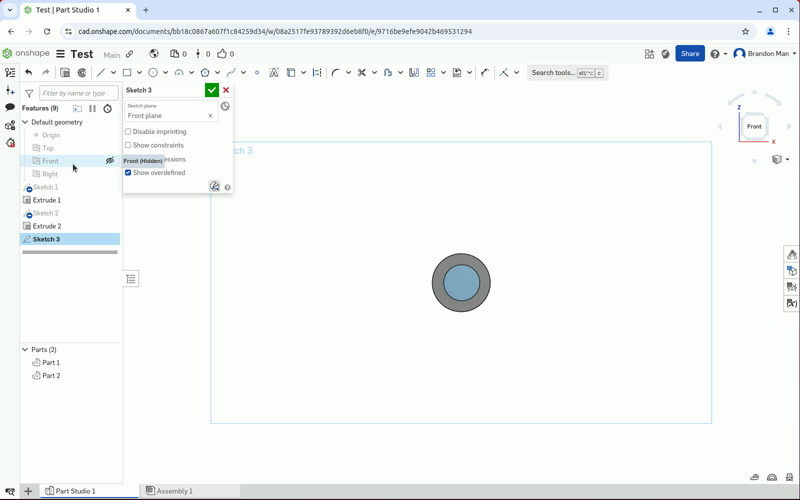
mouse_move(73, 352)
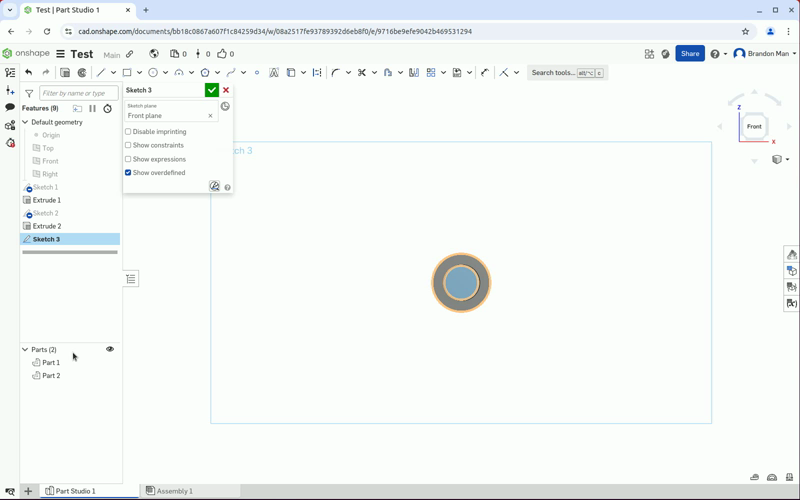
key(y)
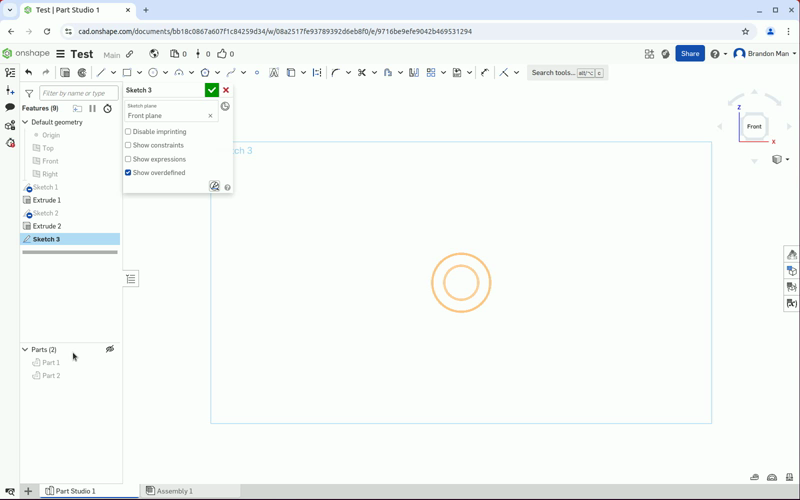
key(c)
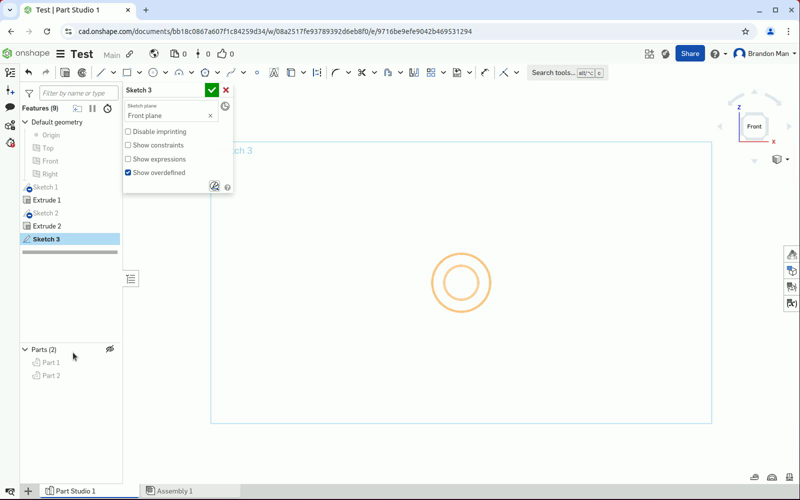
key_down(shift)
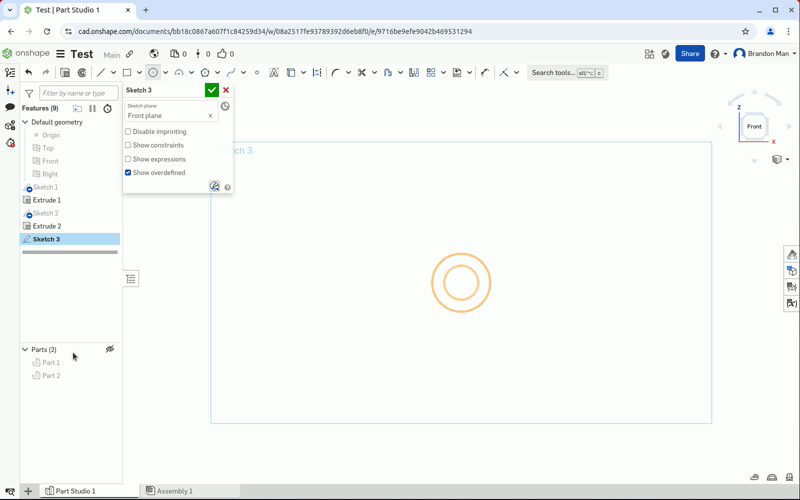
mouse_move(461, 282)
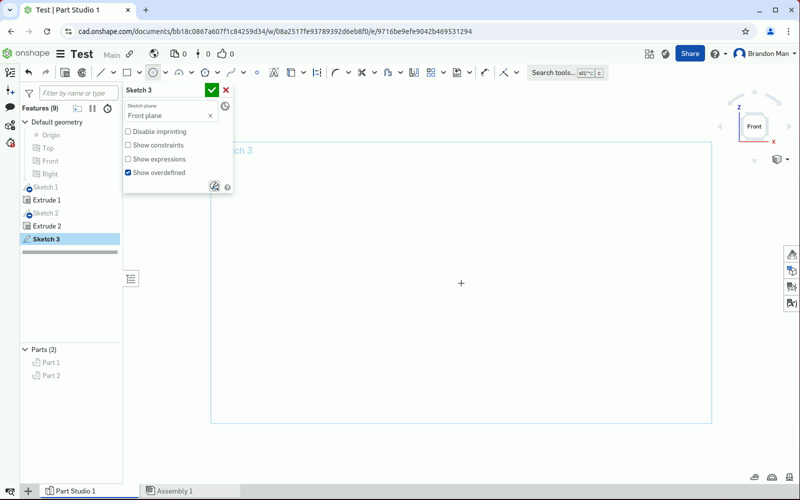
click(461, 282)
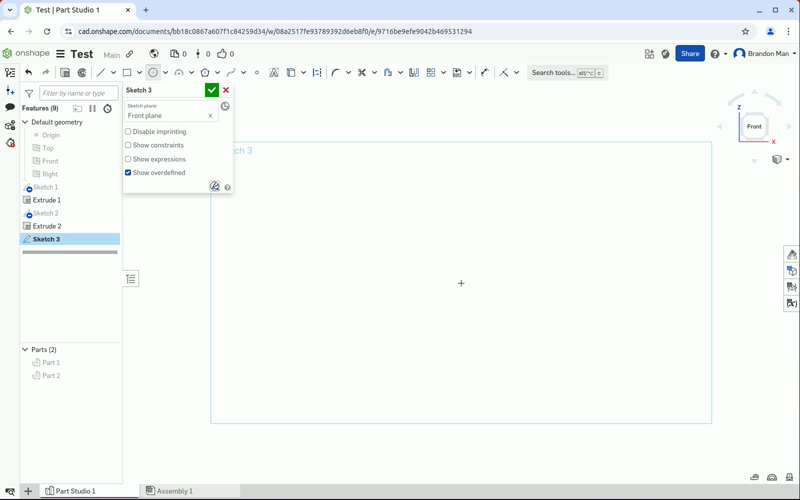
key_up(shift)
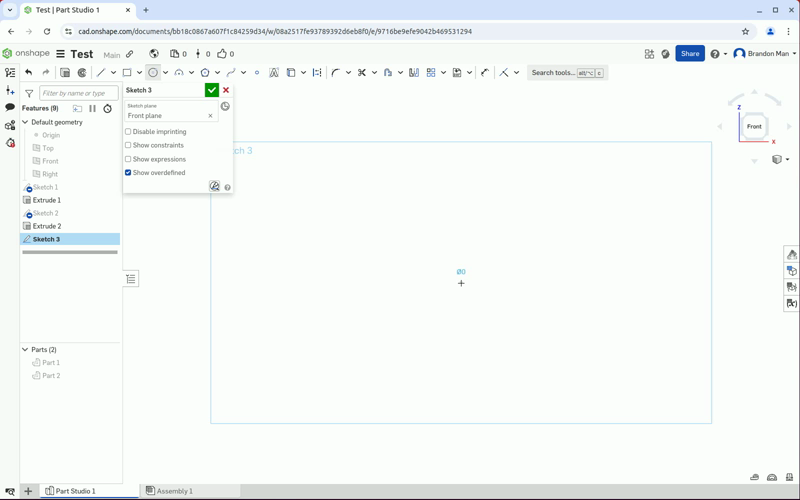
mouse_move(490, 282)
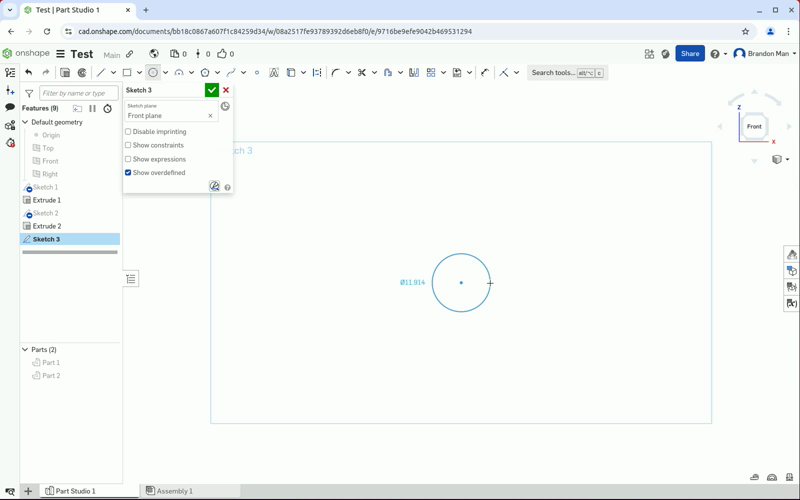
click(490, 282)
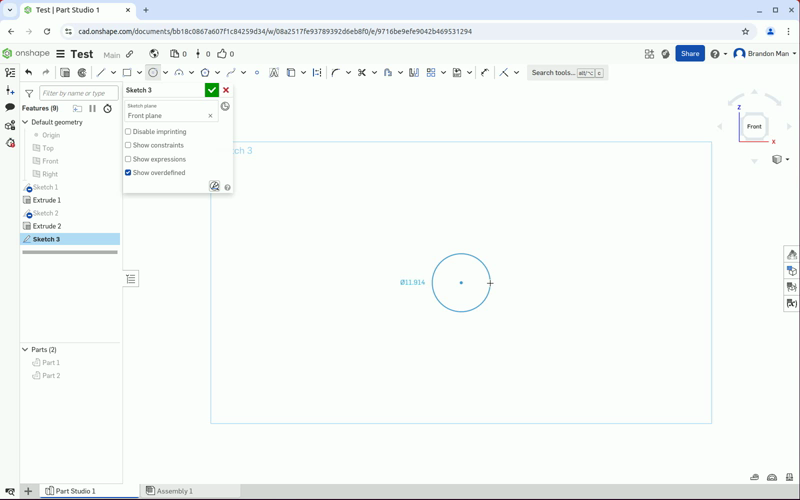
key(esc)
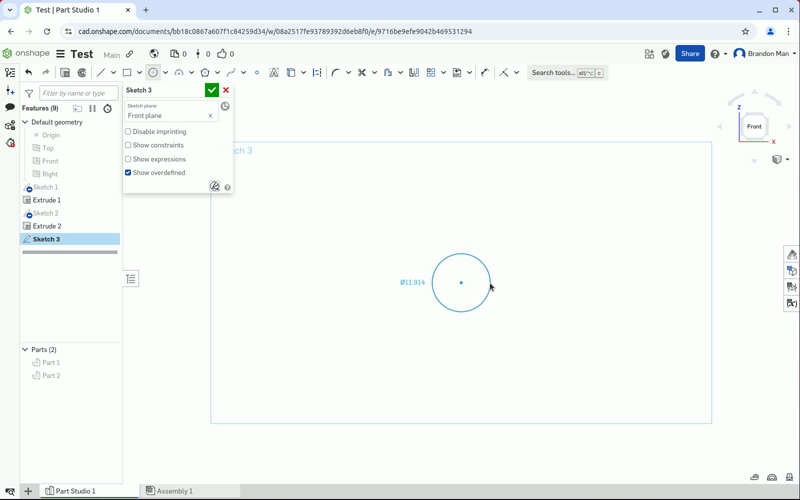
key(c)
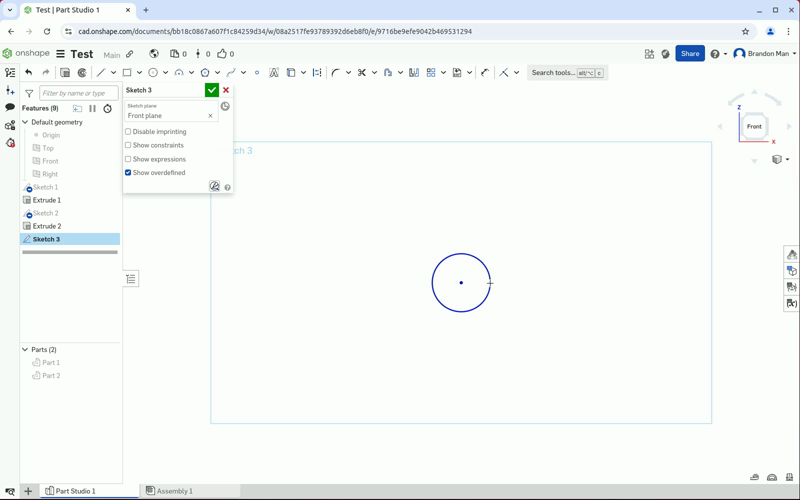
key_down(shift)
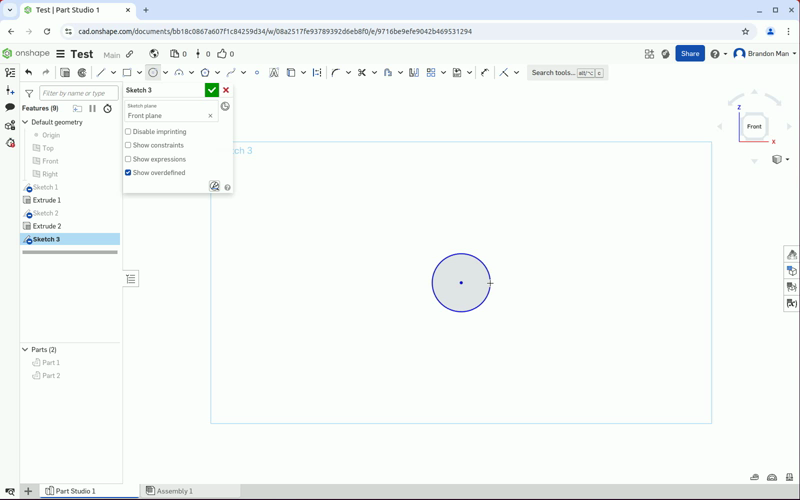
mouse_move(461, 282)
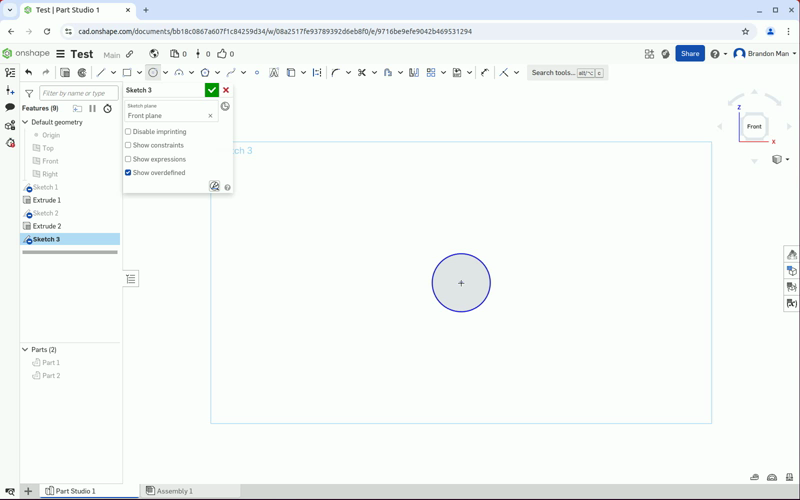
click(461, 282)
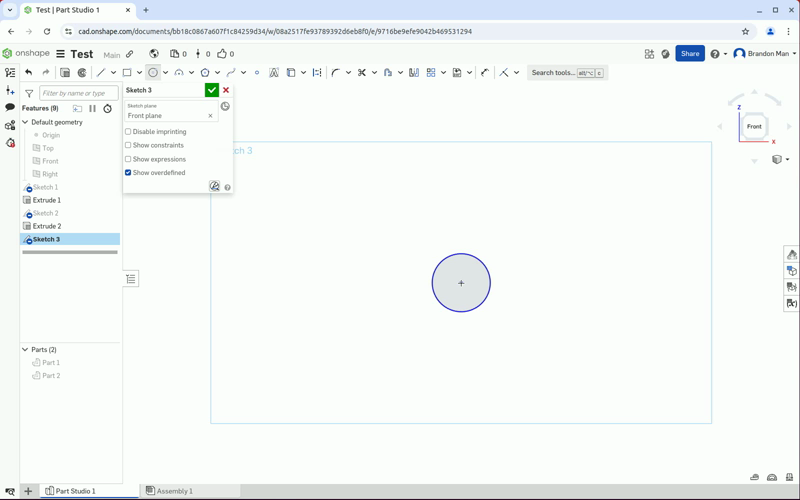
key_up(shift)
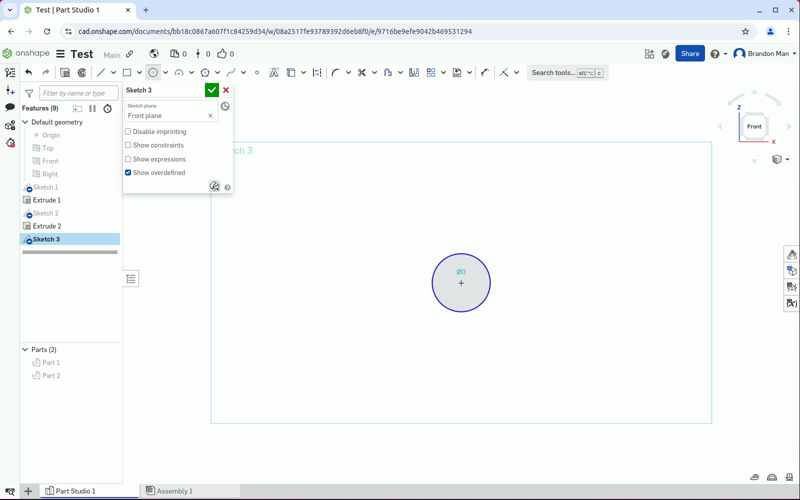
mouse_move(478, 282)
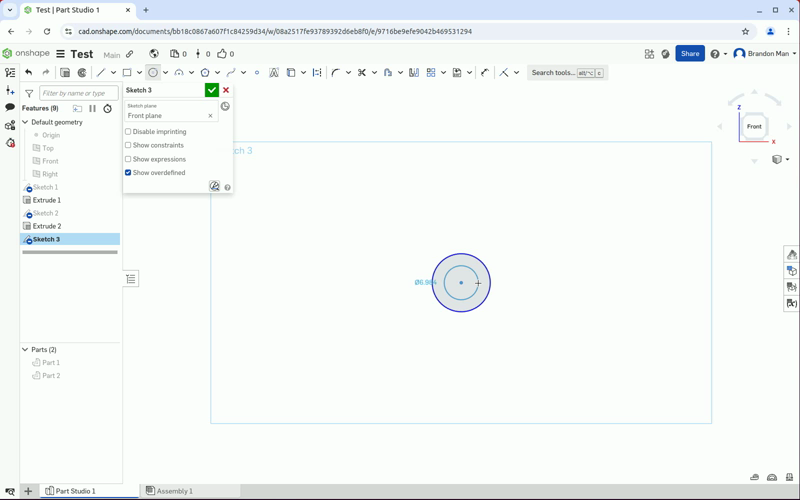
click(478, 282)
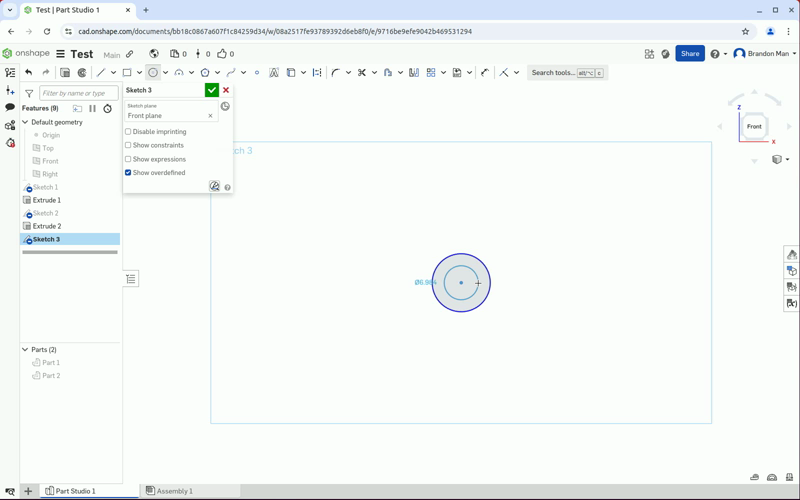
key(esc)
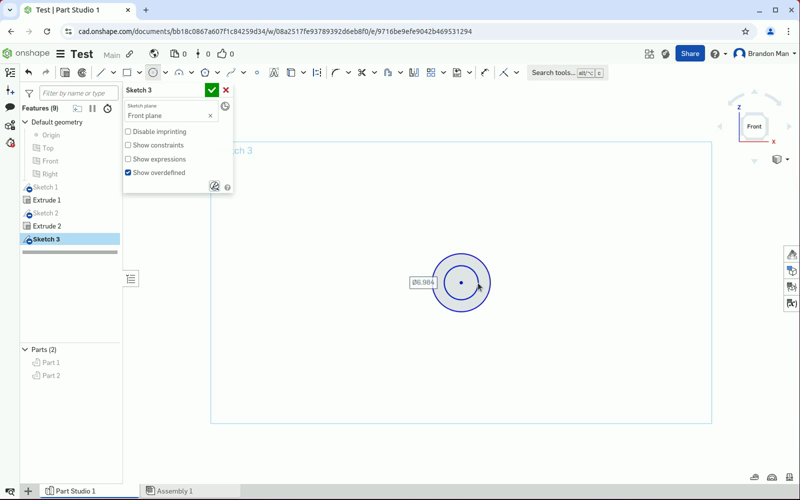
mouse_move(476, 263)
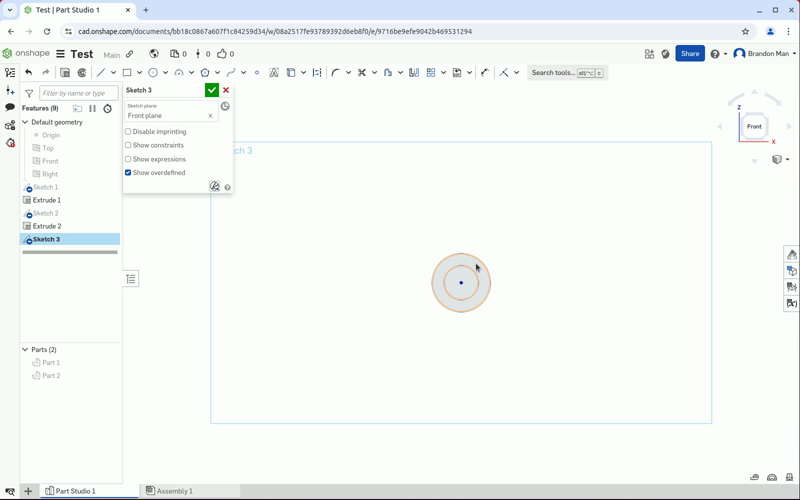
scroll(6)
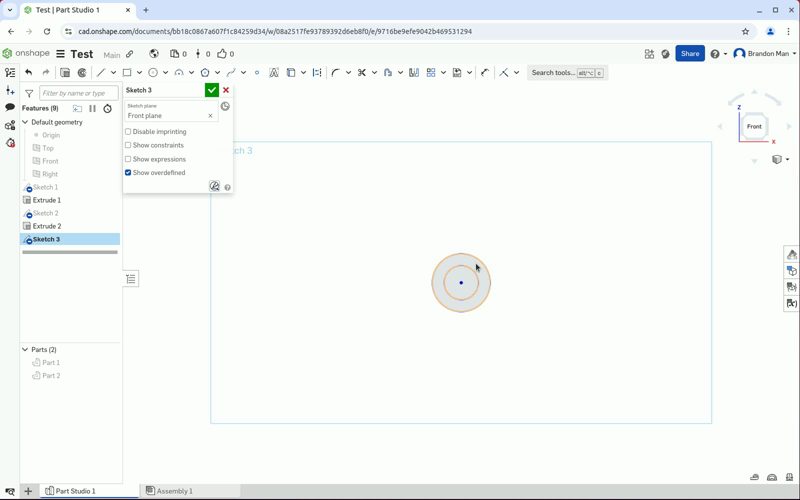
scroll(6)
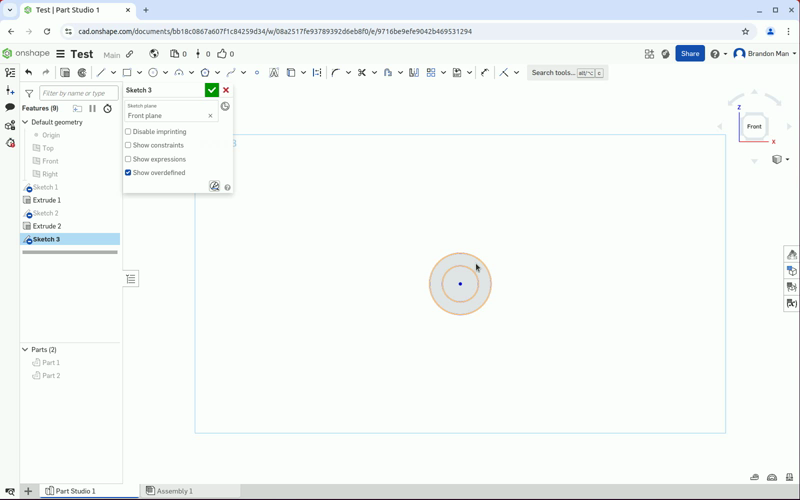
scroll(6)
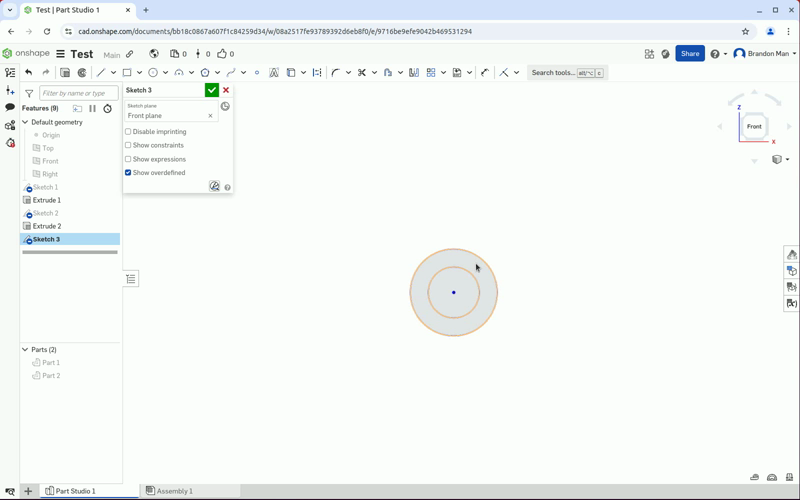
scroll(6)
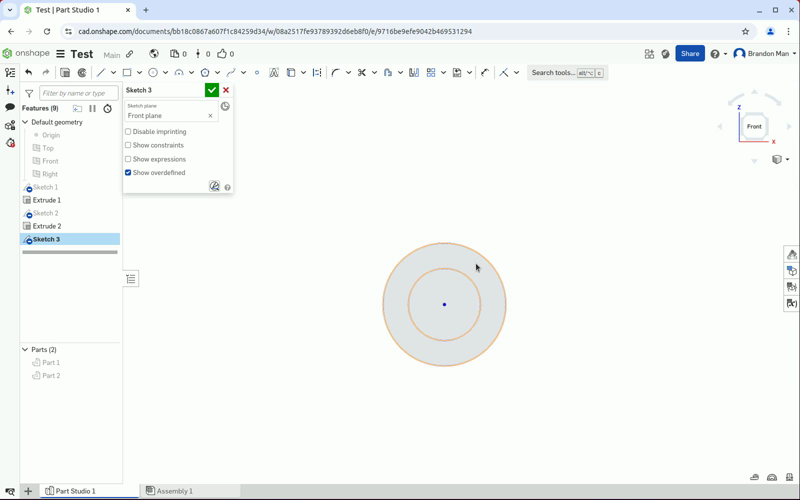
scroll(6)
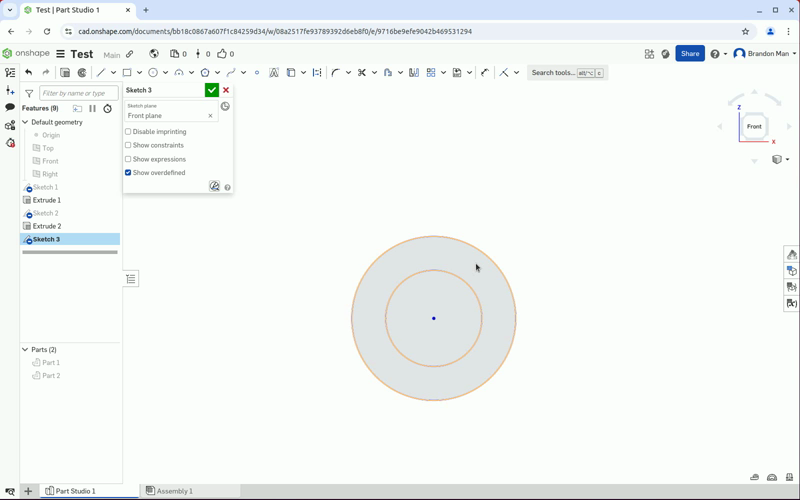
scroll(6)
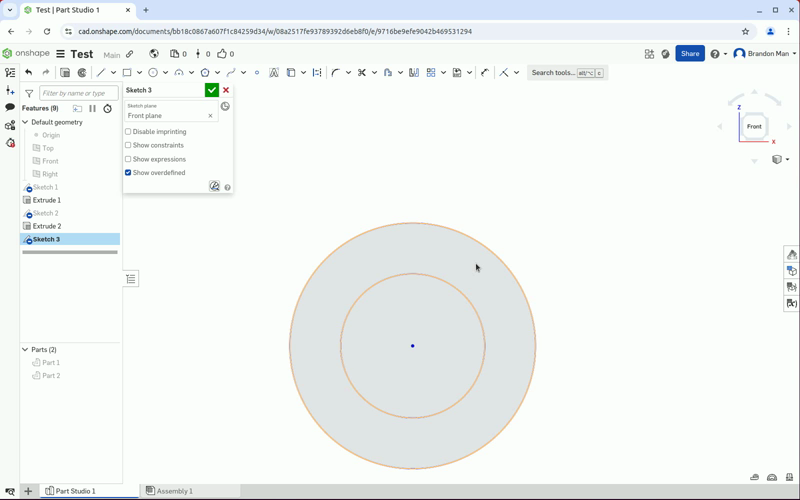
scroll(6)
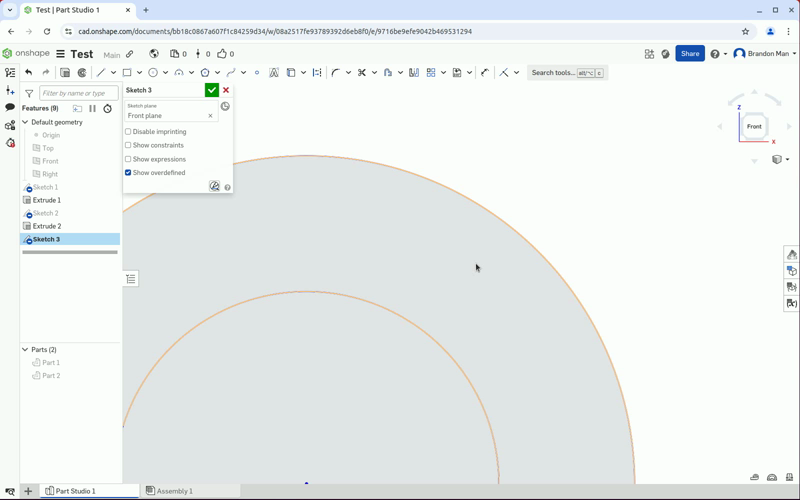
click(476, 263)
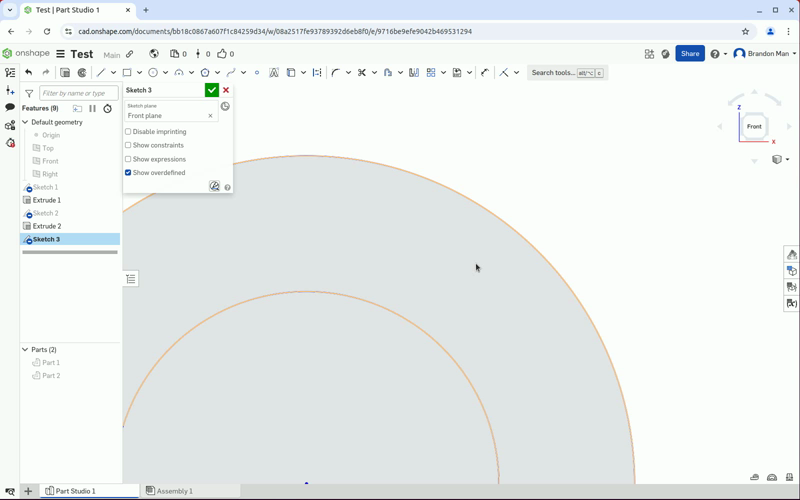
scroll(-6)
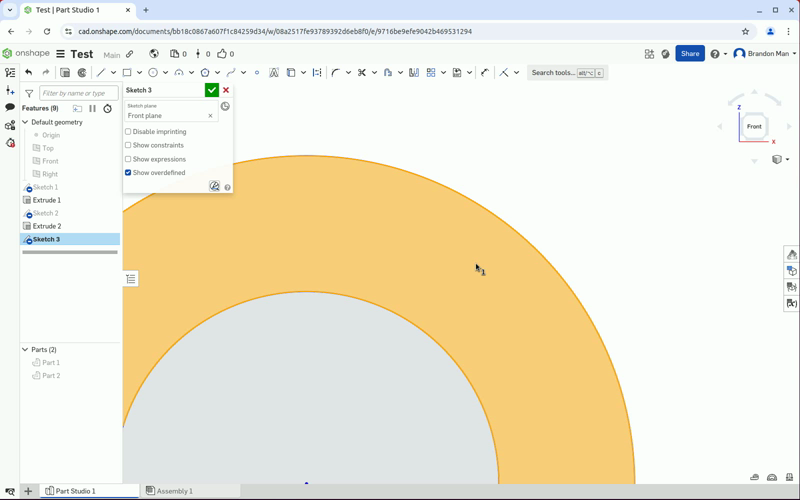
scroll(-6)
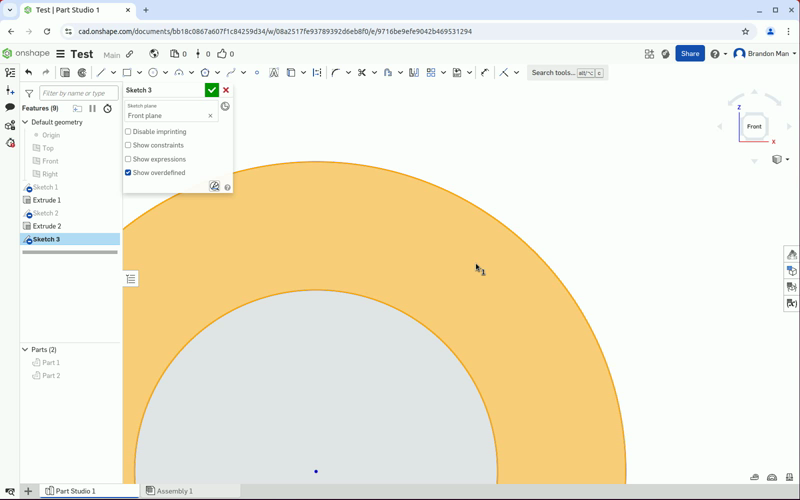
scroll(-6)
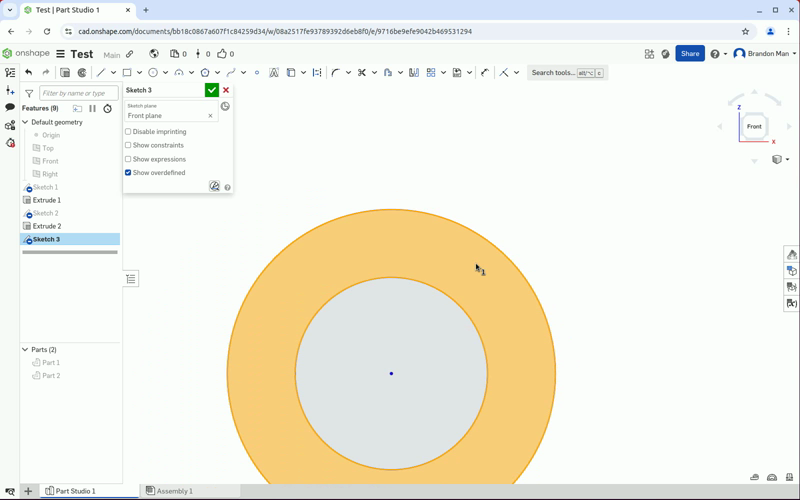
scroll(-6)
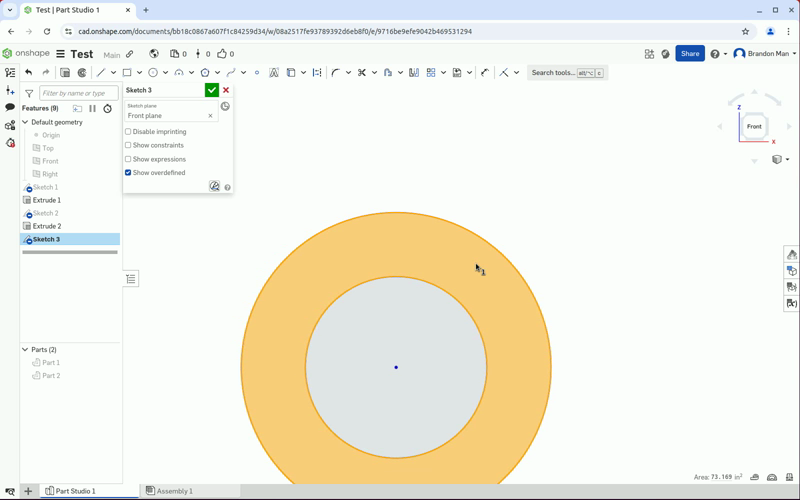
scroll(-6)
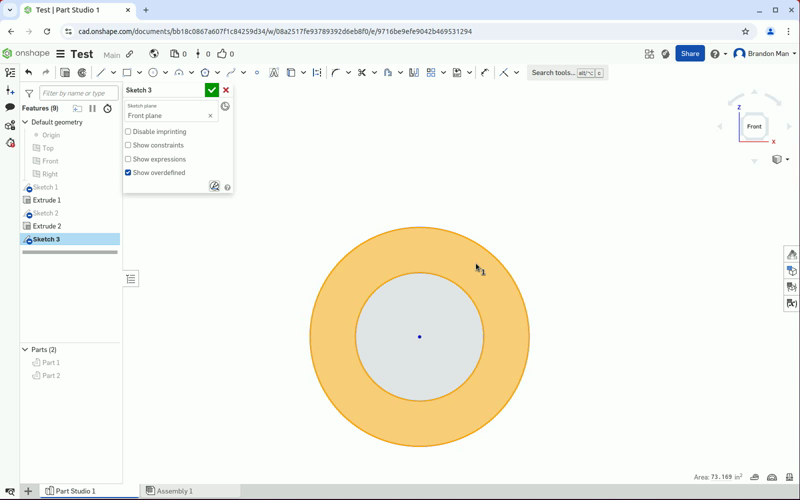
scroll(-6)
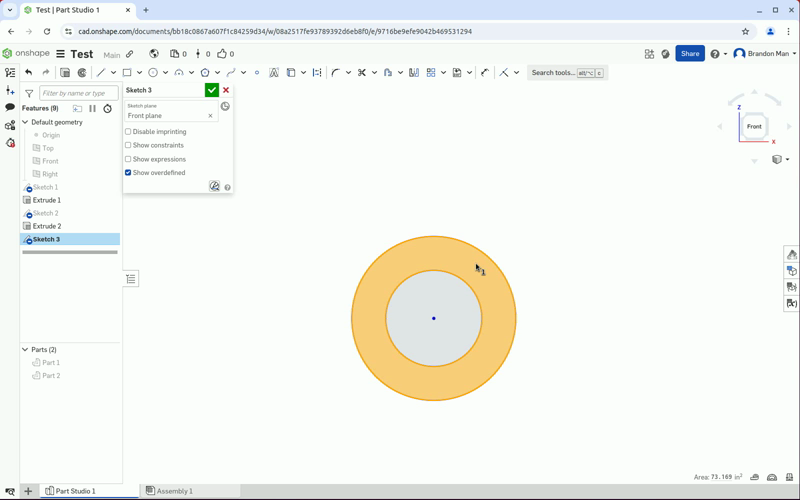
scroll(-6)
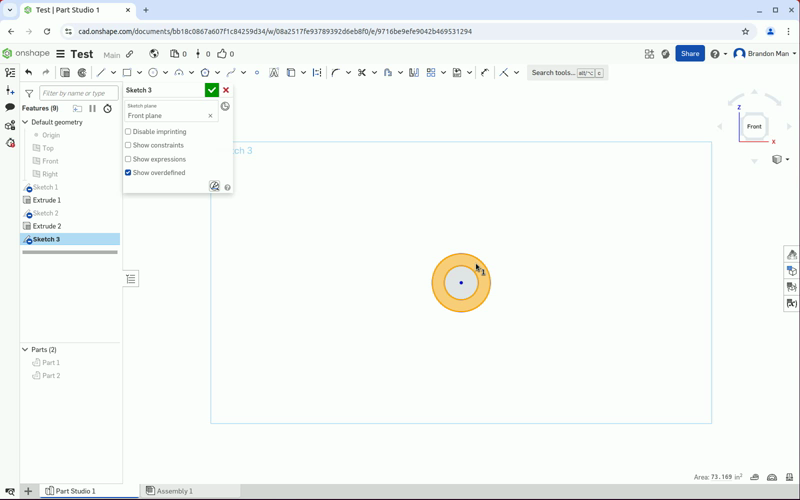
mouse_move(73, 352)
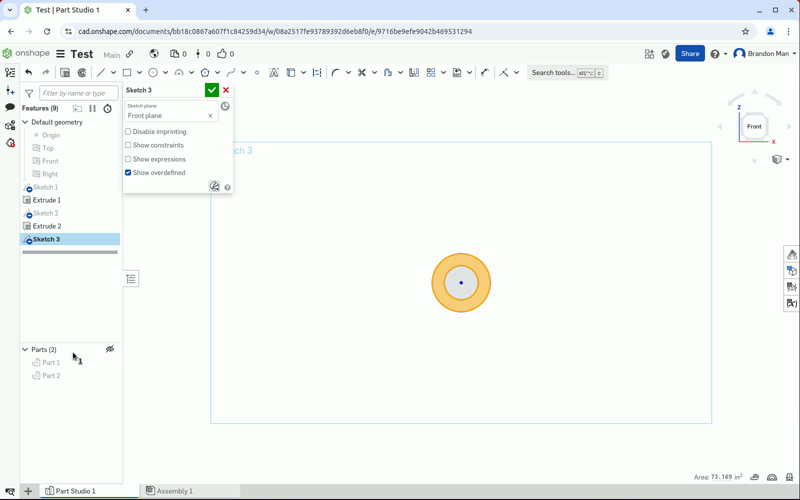
key(shift+y)
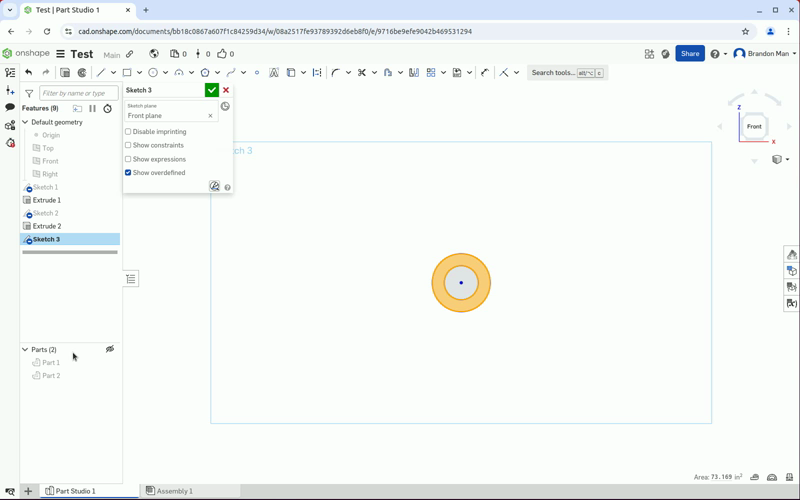
key(shift+e)
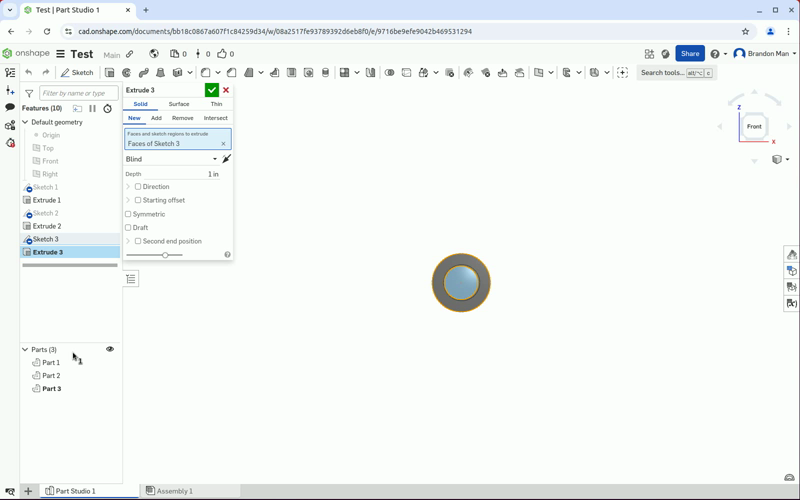
mouse_move(143, 106)
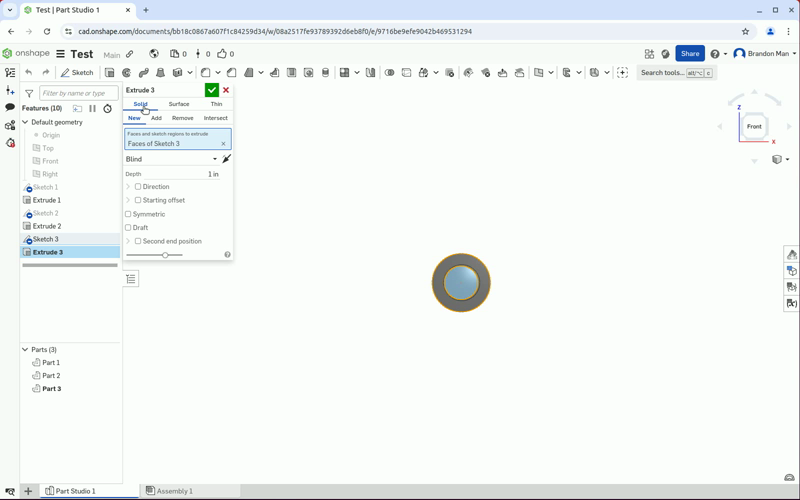
click(143, 106)
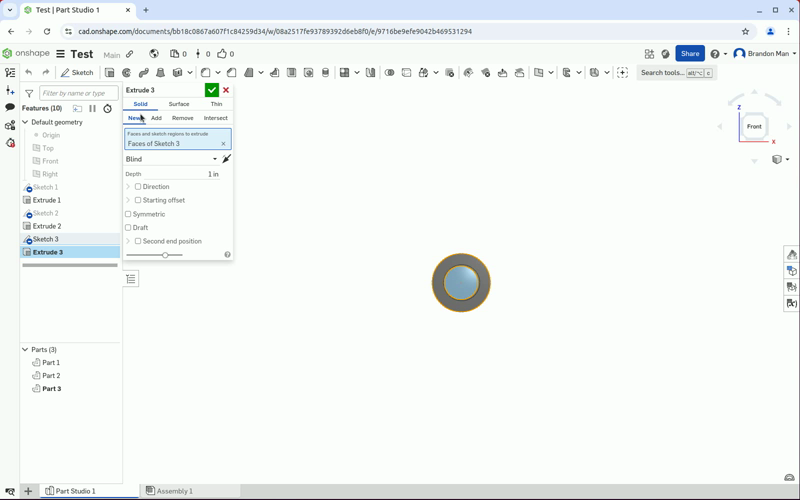
mouse_move(137, 120)
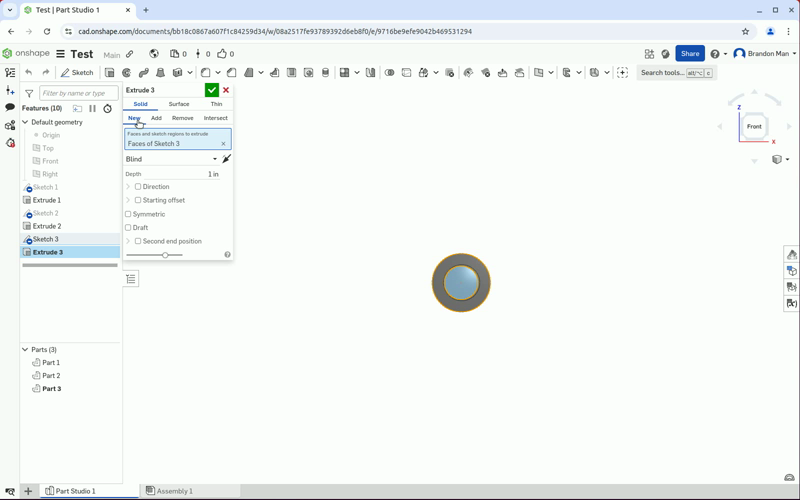
click(137, 120)
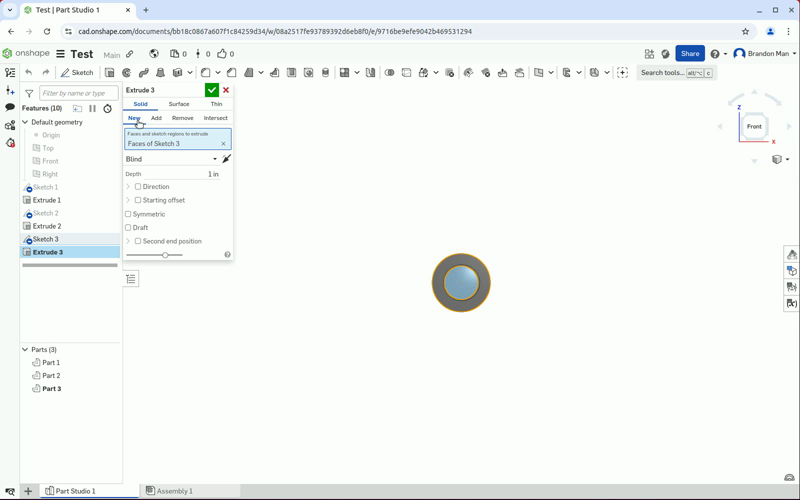
key(tab, 4)
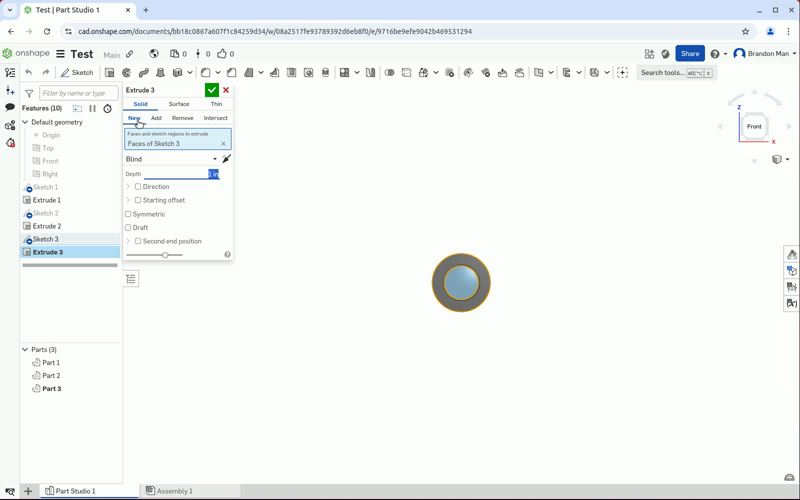
text(23.108)
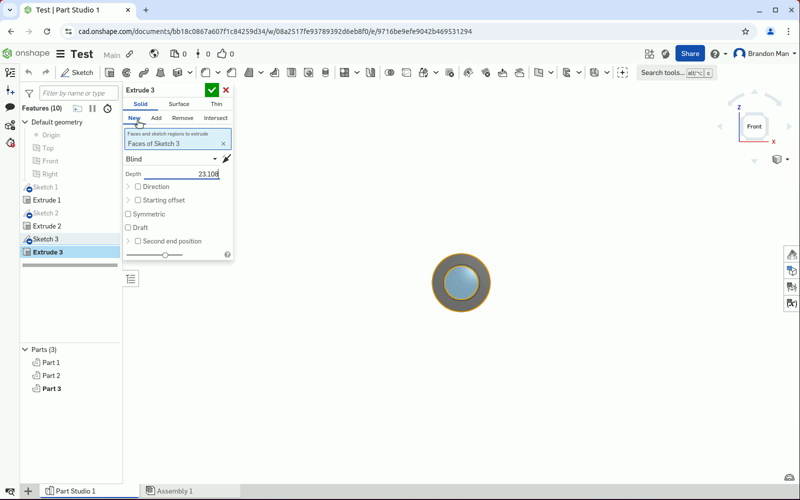
key(tab, 3)
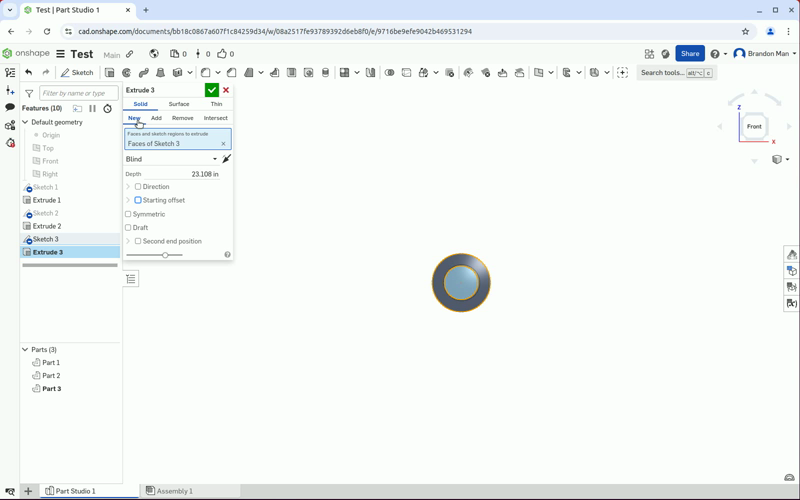
key(tab, 2)
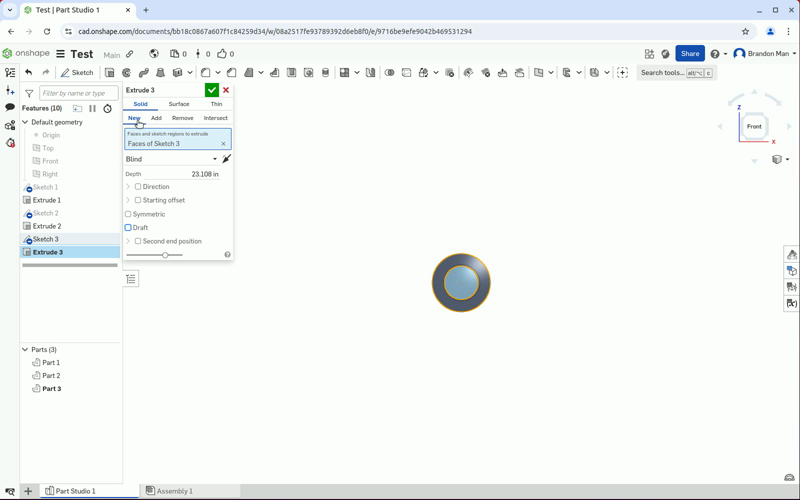
key(space)
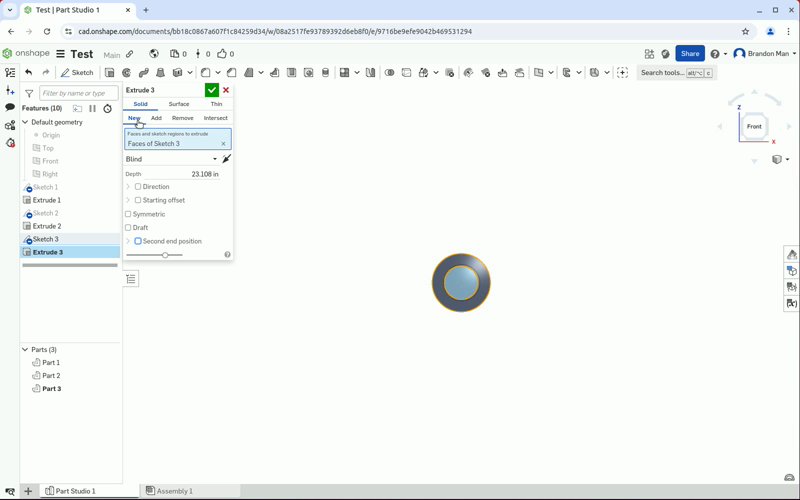
key(tab, 3)
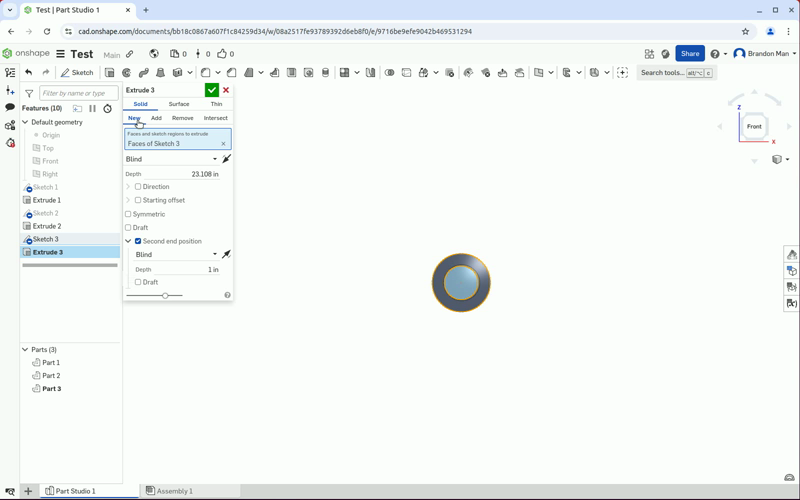
text(20.701)
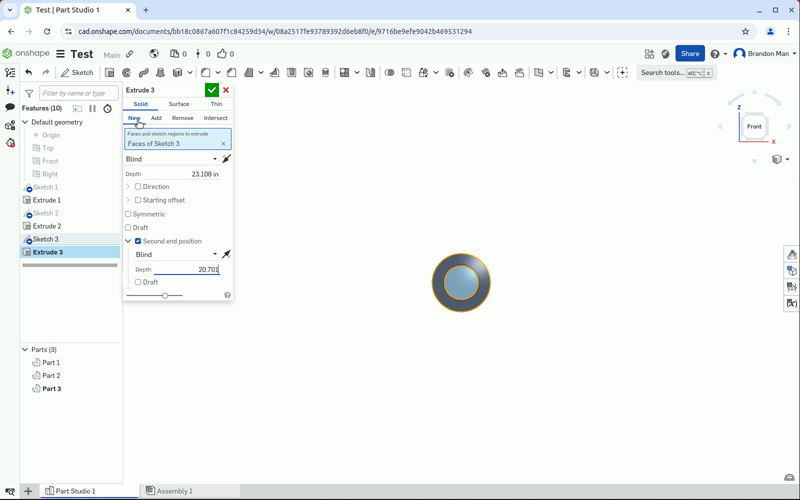
key(enter)
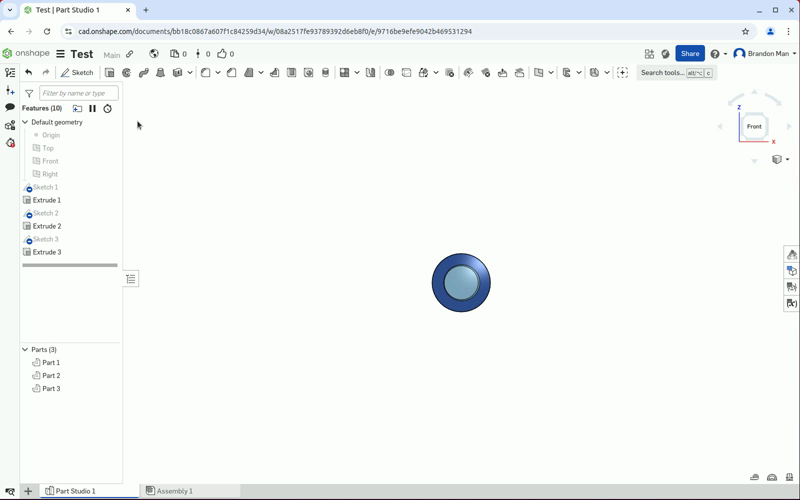
key(shift+h)
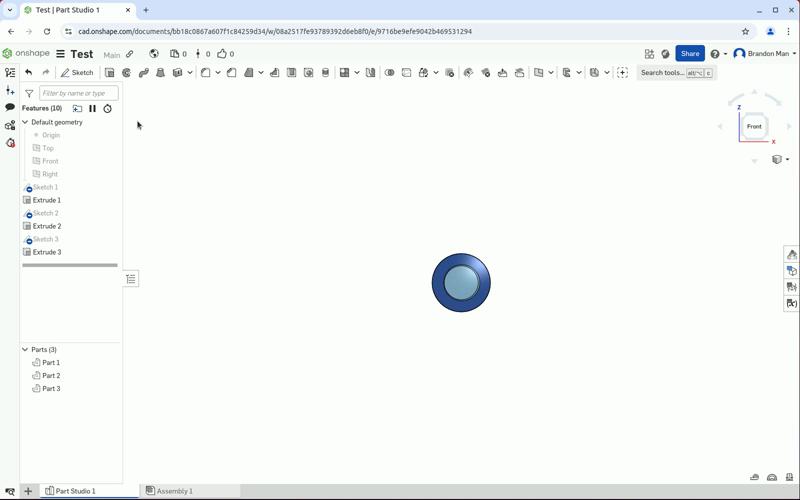
key(shift+h)
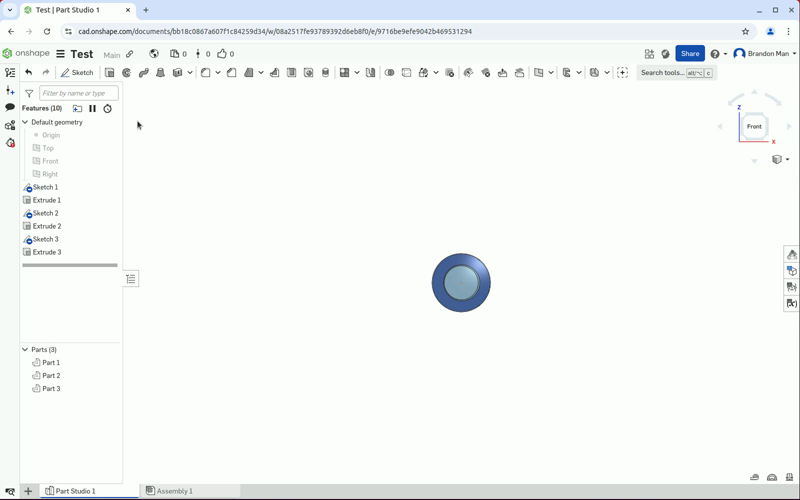
key(shift+7)
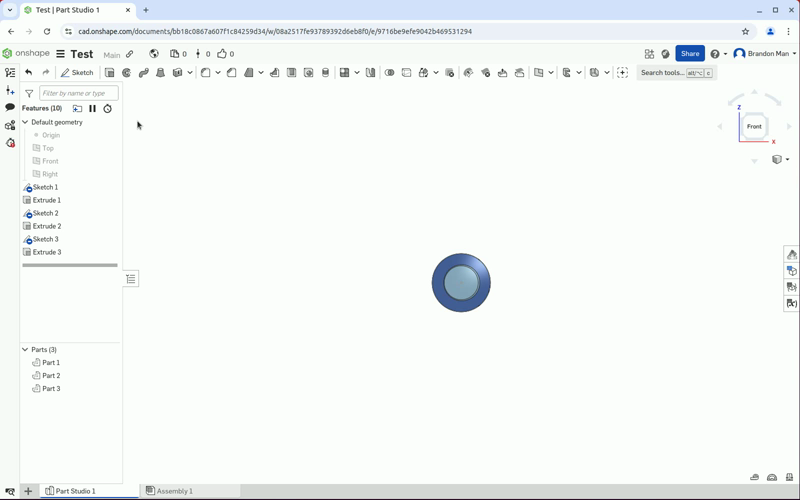
key(left, 2)
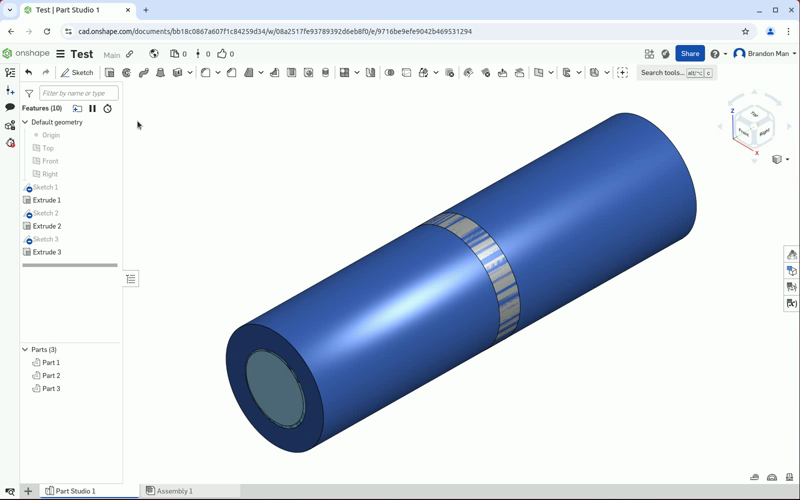
key(down, 2)
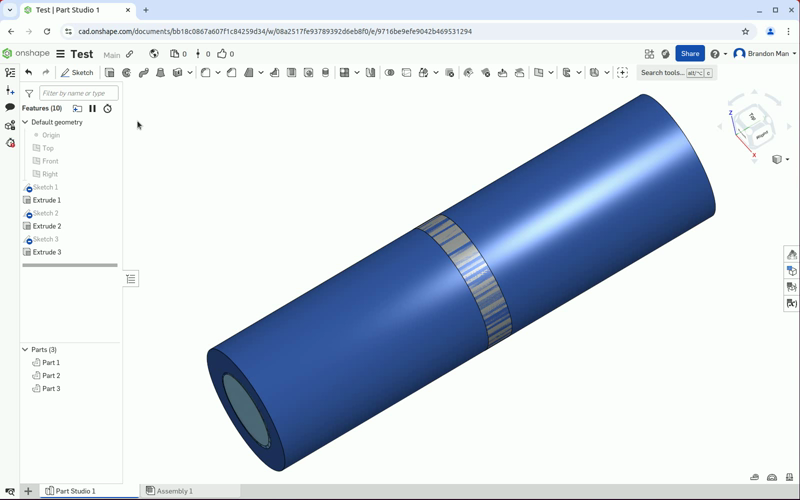
key(up, 2)
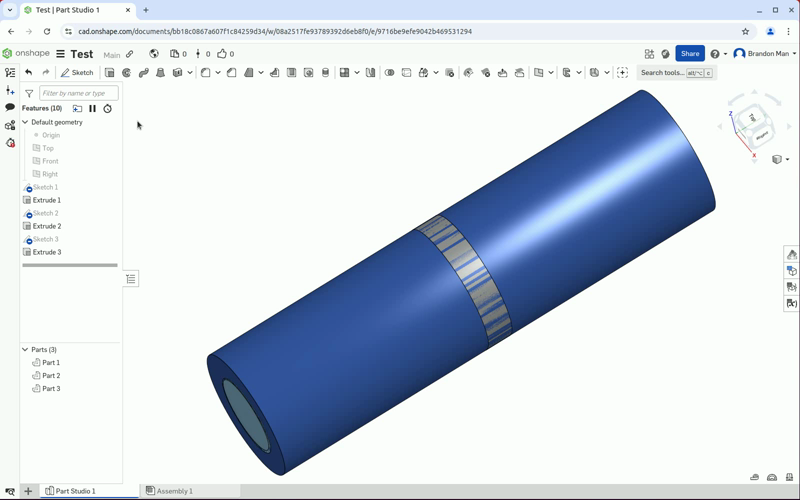
key(right, 2)
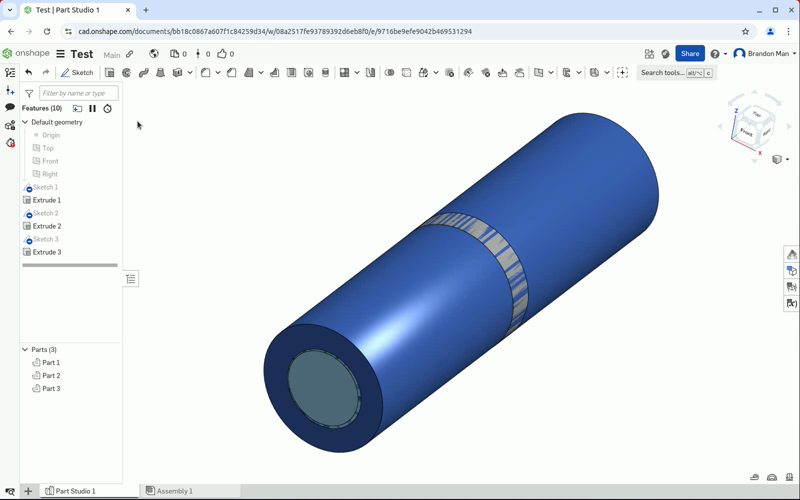
mouse_move(73, 189)
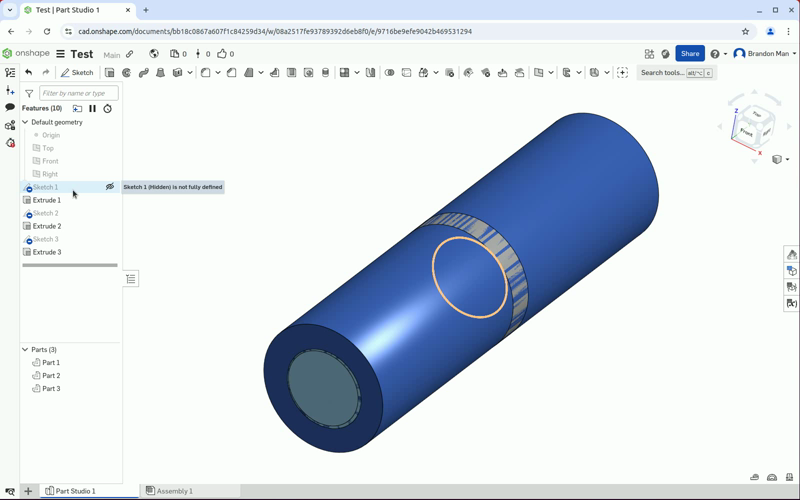
click(73, 189)